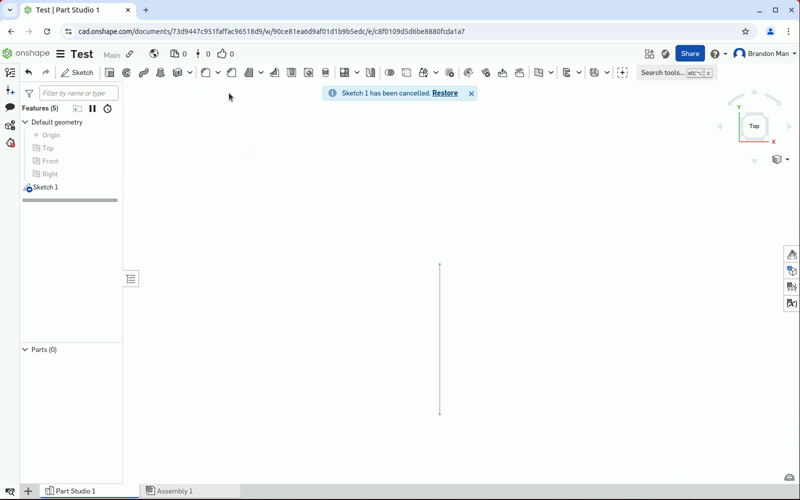
key(shift+h)
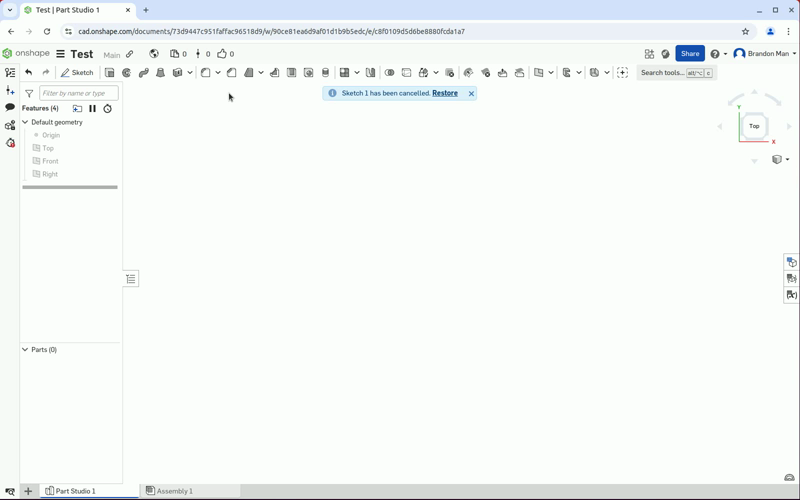
mouse_move(73, 352)
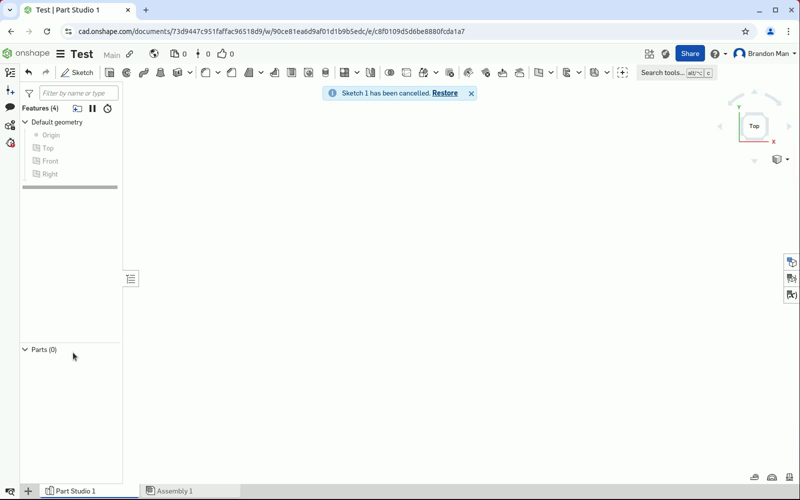
key(y)
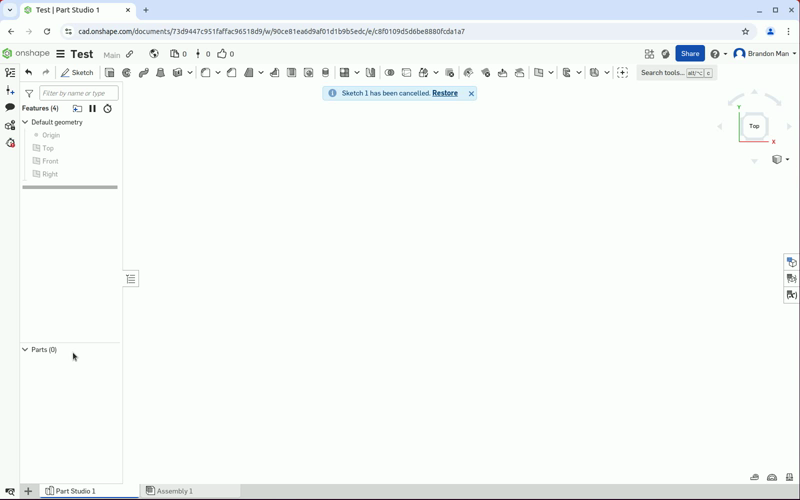
key(shift+p)
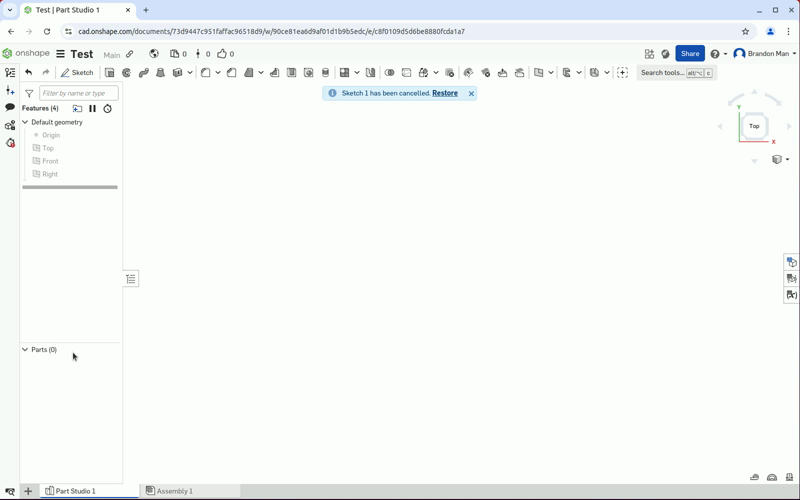
key(space)
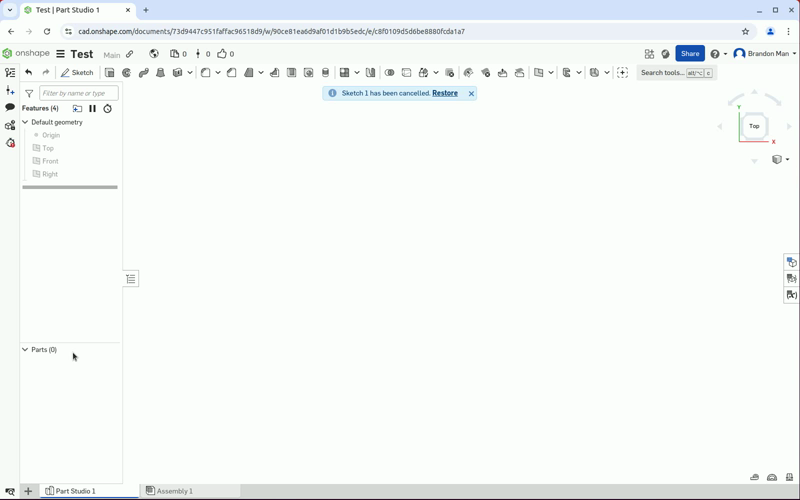
key_down(shift)
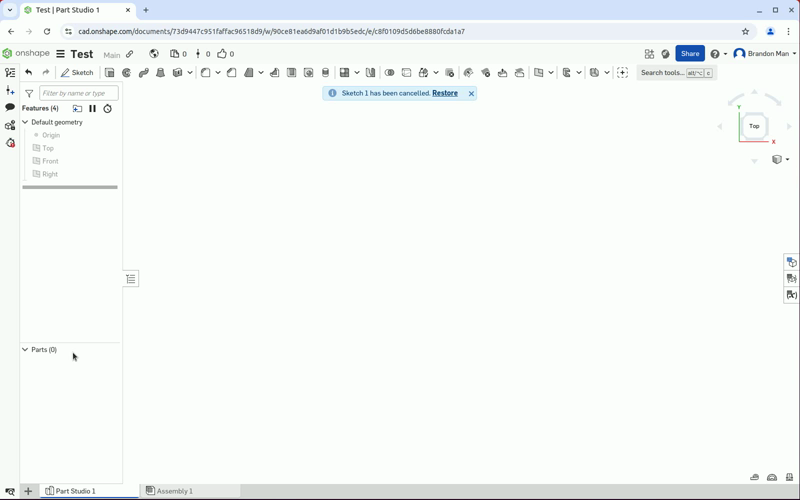
key(up)
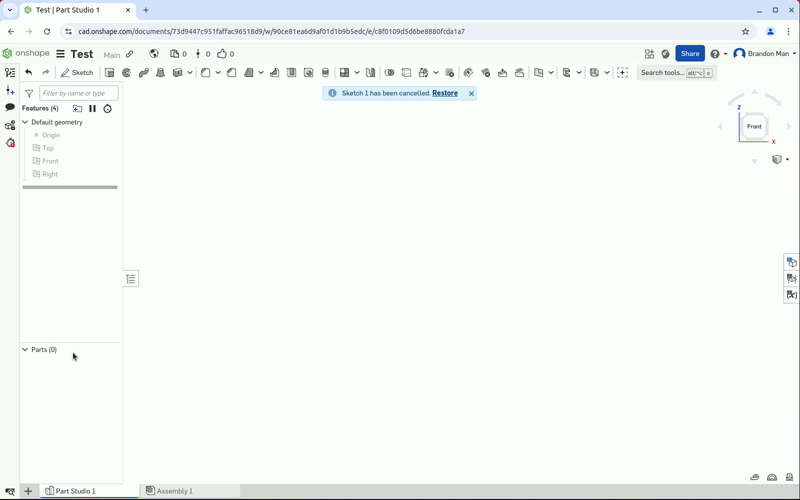
key_up(shift)
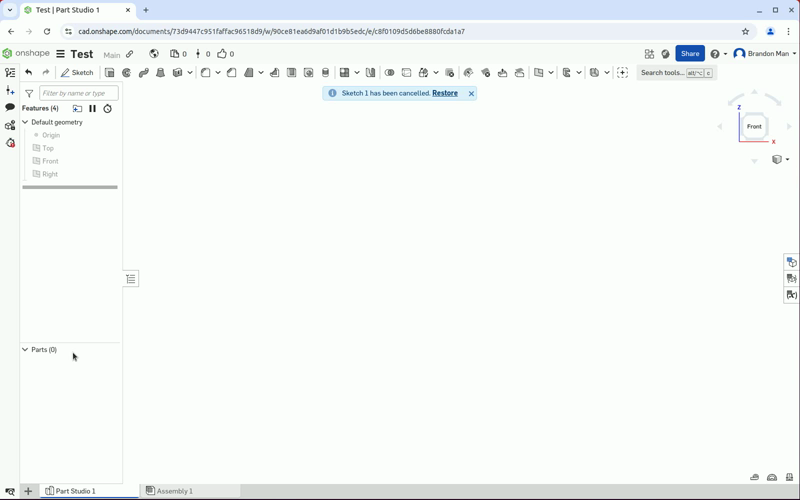
mouse_move(73, 352)
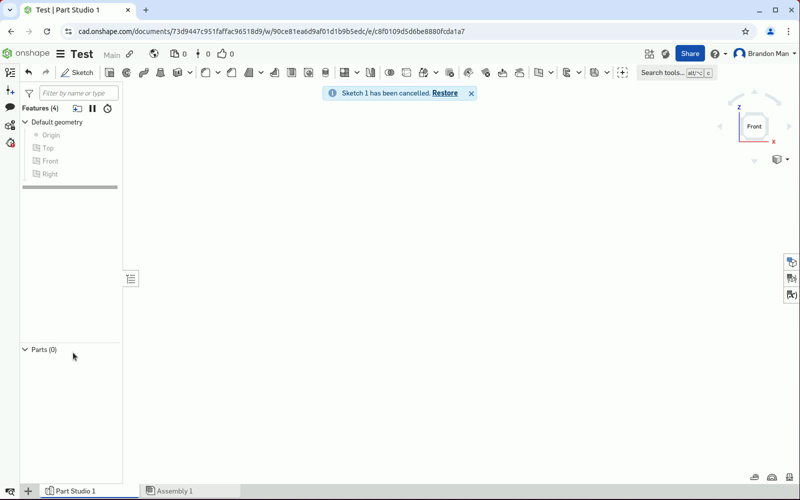
key(shift+y)
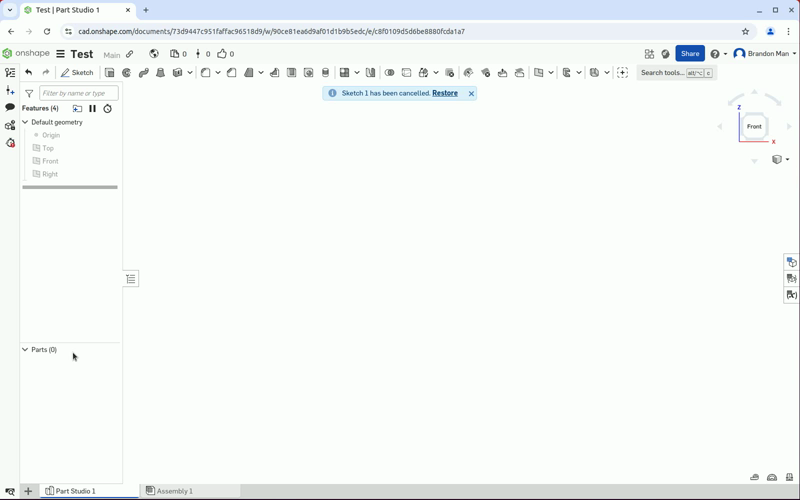
key(shift+s)
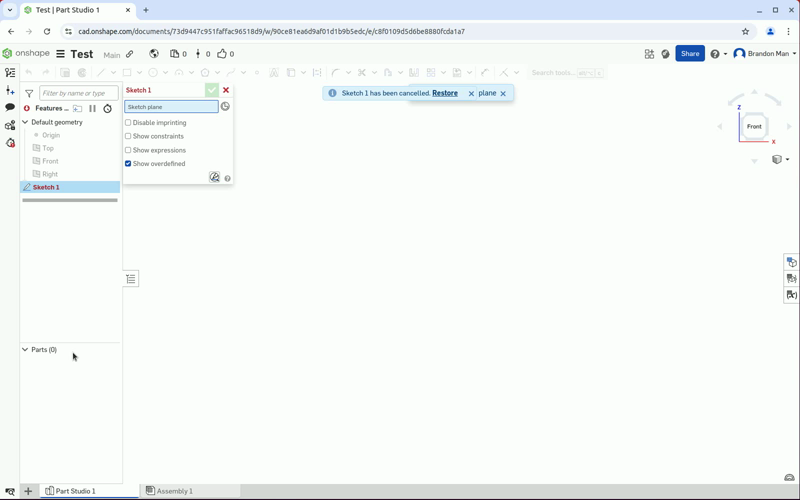
mouse_move(73, 163)
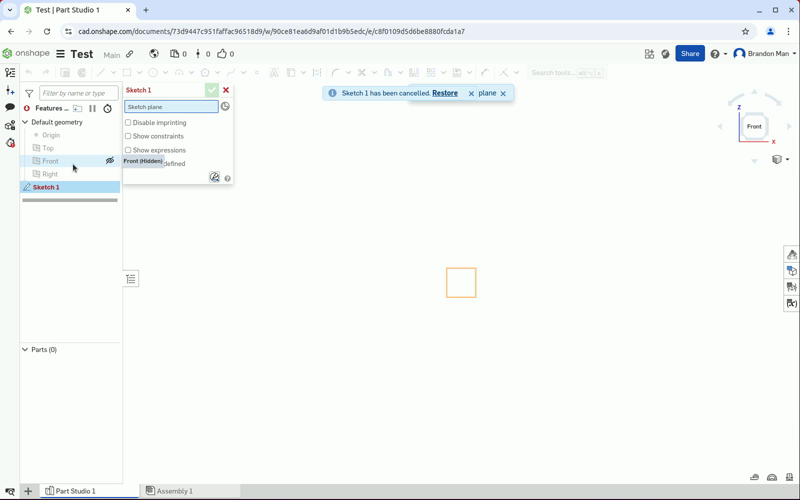
click(73, 163)
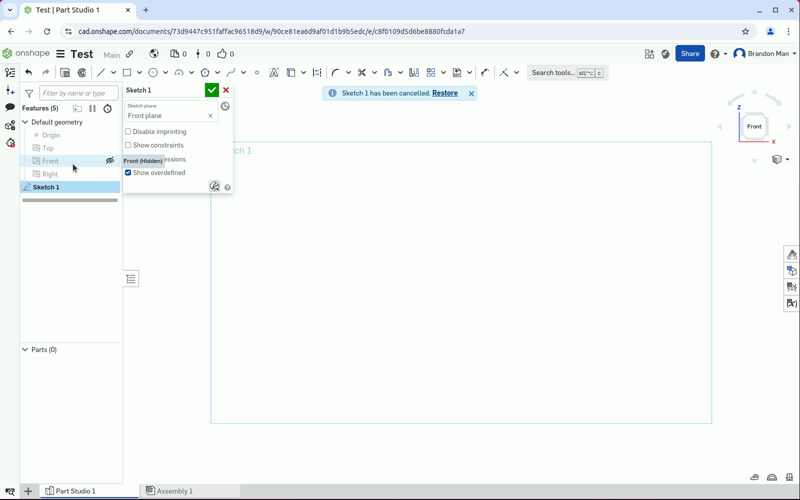
mouse_move(73, 352)
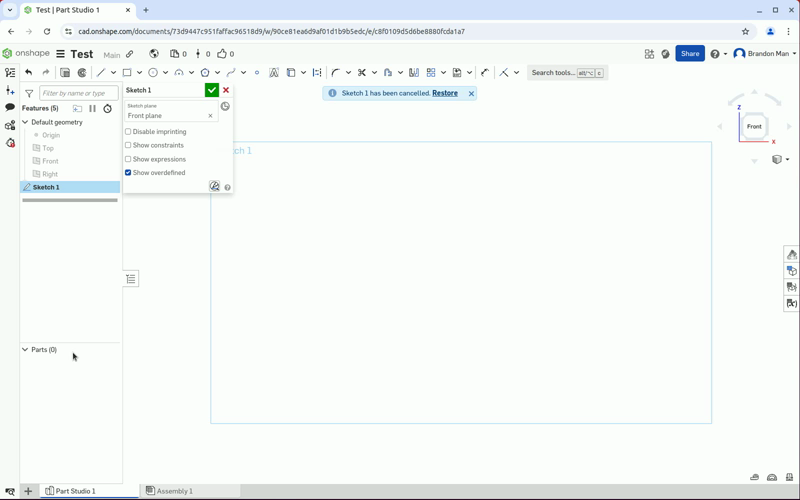
key(y)
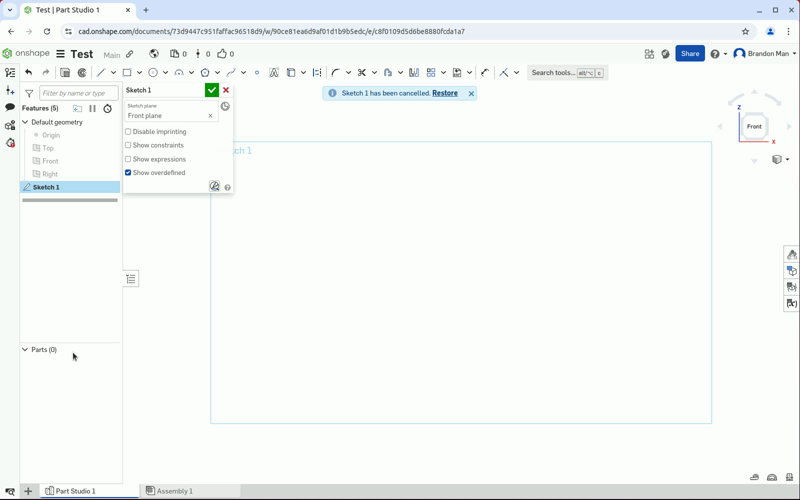
key(l)
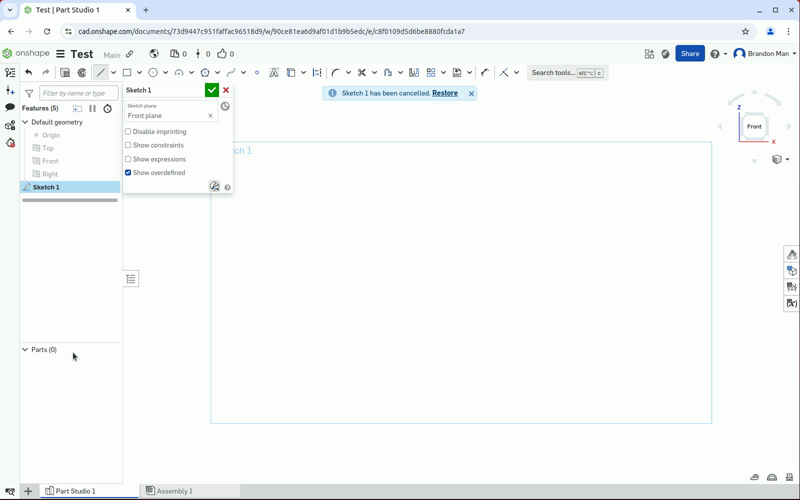
key_down(shift)
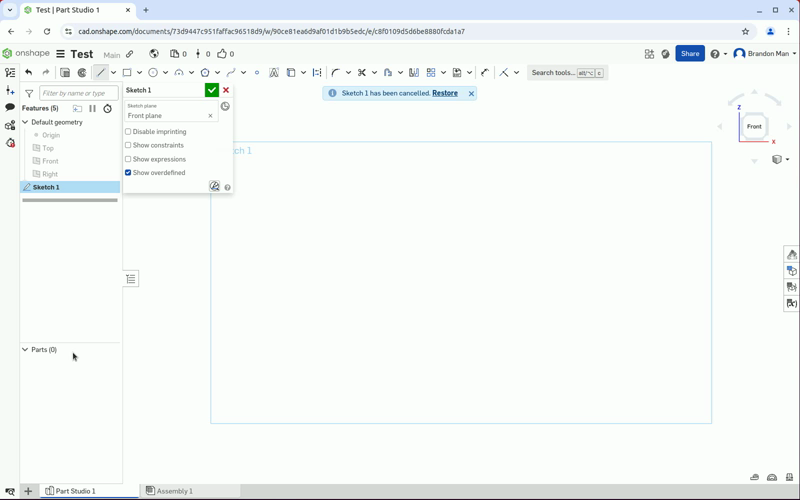
mouse_move(439, 395)
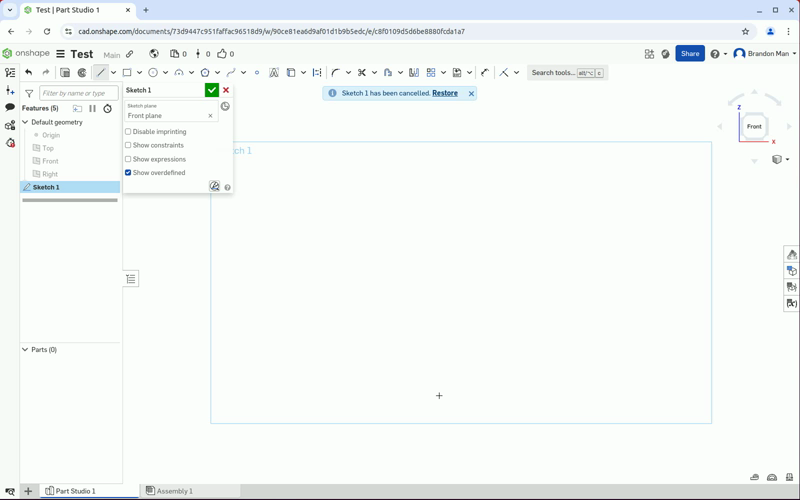
click(439, 395)
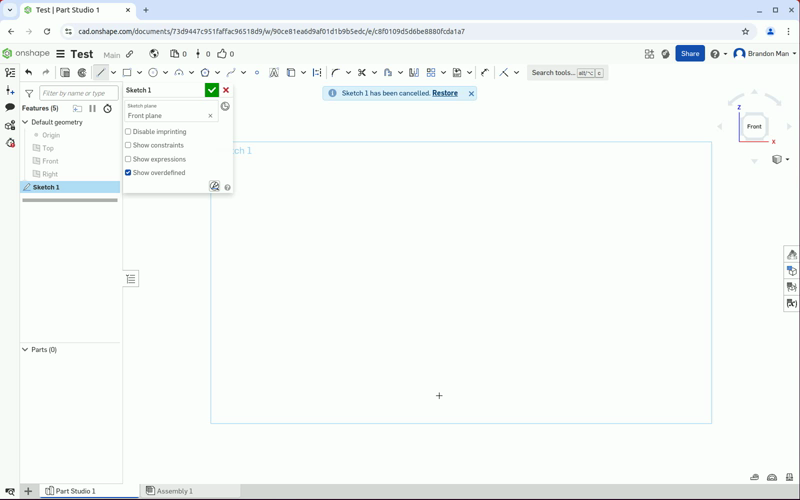
key_up(shift)
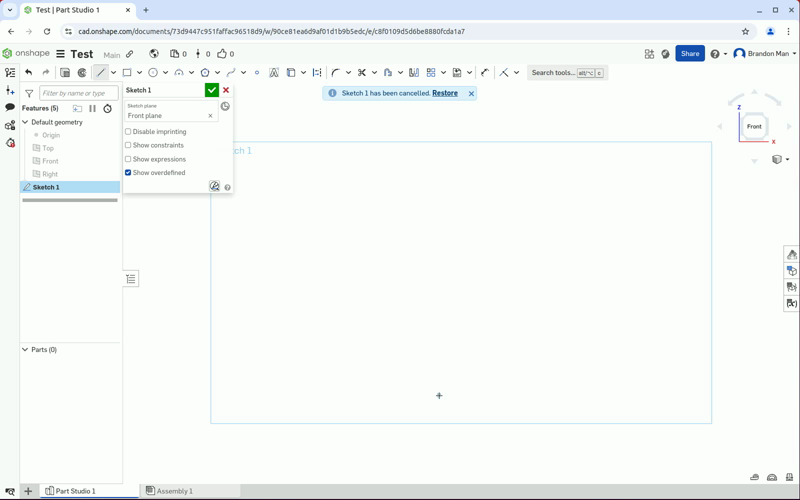
key_down(shift)
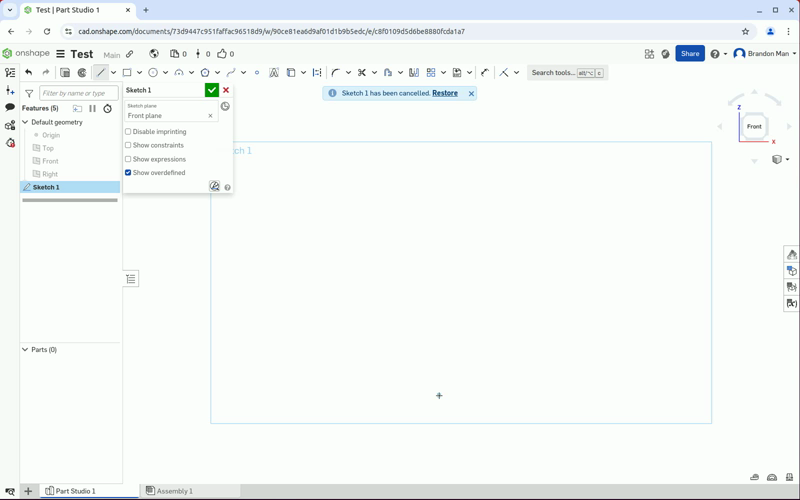
mouse_move(469, 395)
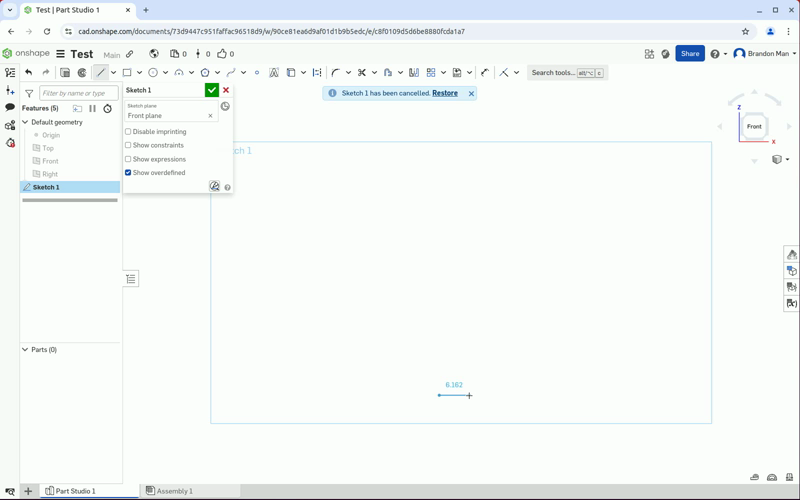
mouse_move(487, 395)
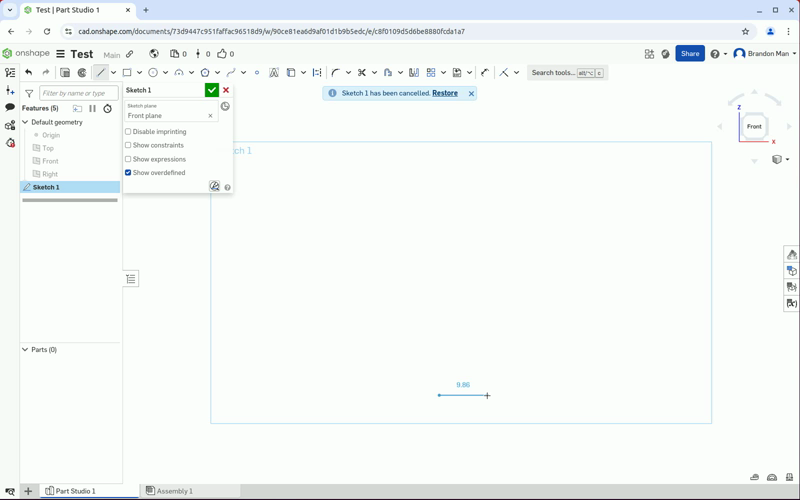
click(487, 395)
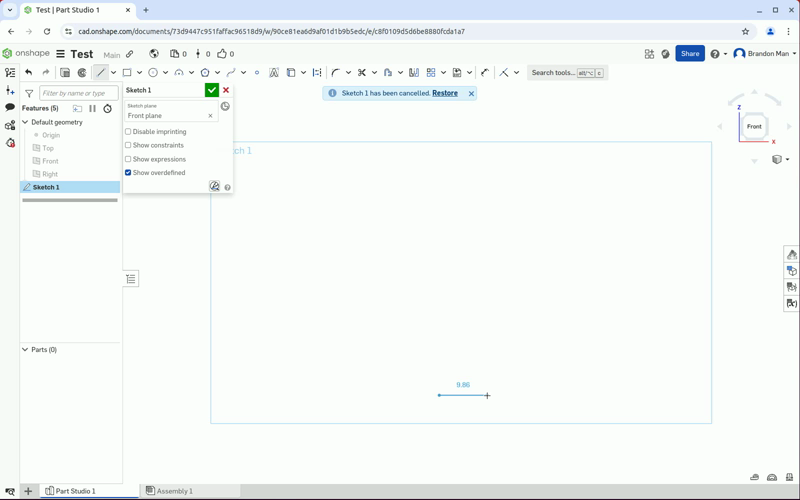
key_up(shift)
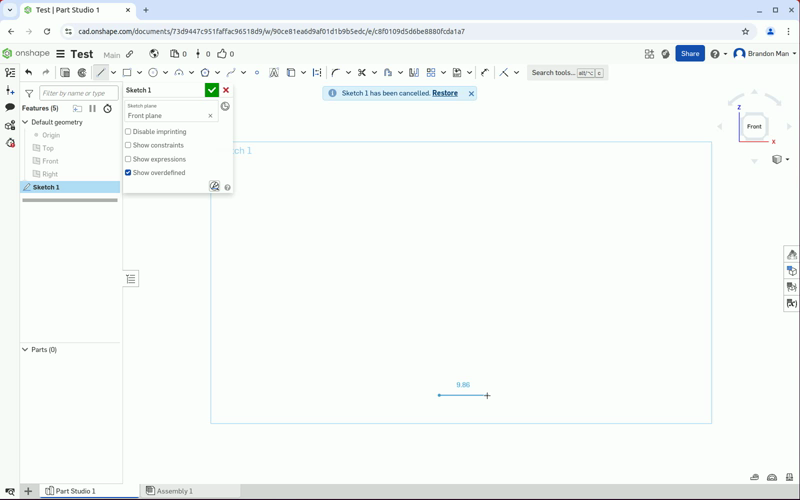
key_down(shift)
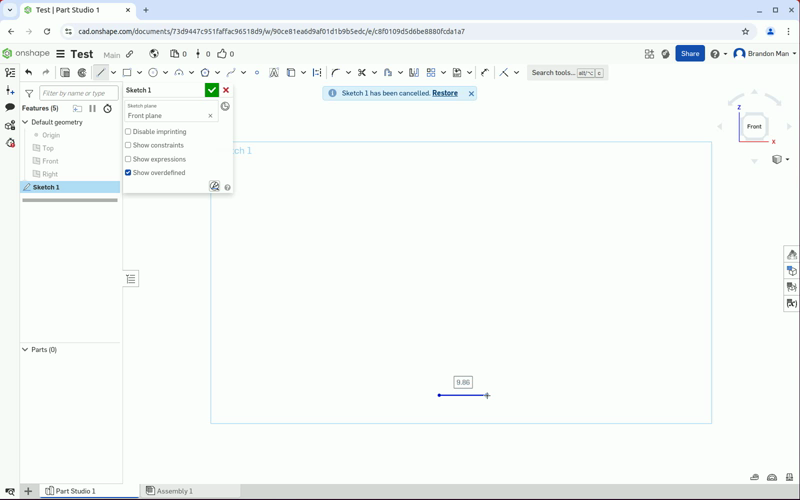
mouse_move(517, 395)
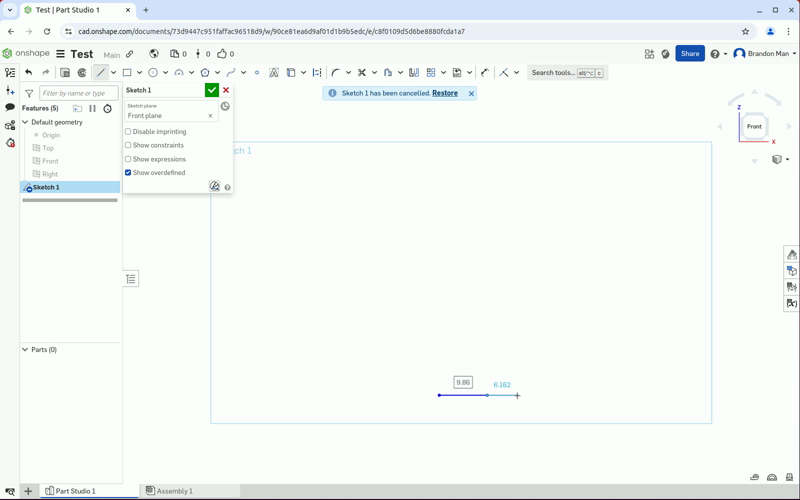
mouse_move(487, 348)
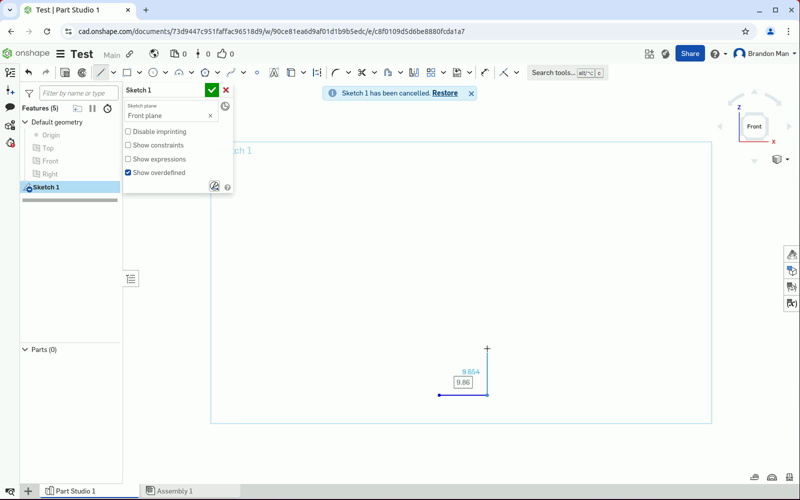
click(487, 348)
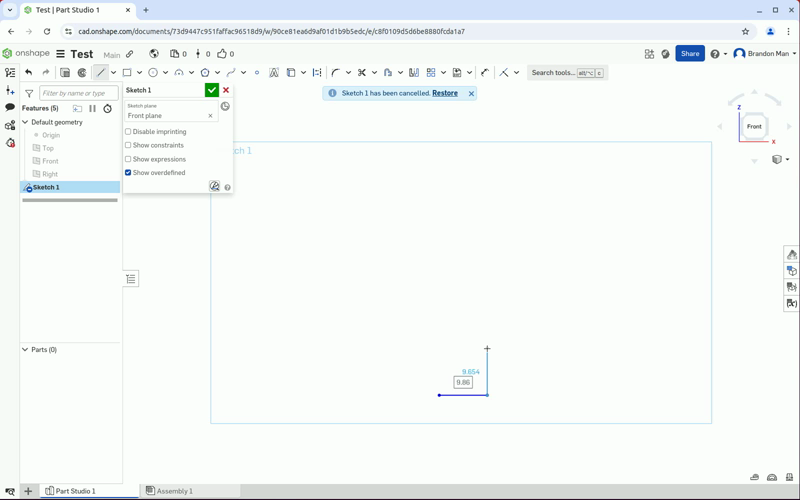
key_up(shift)
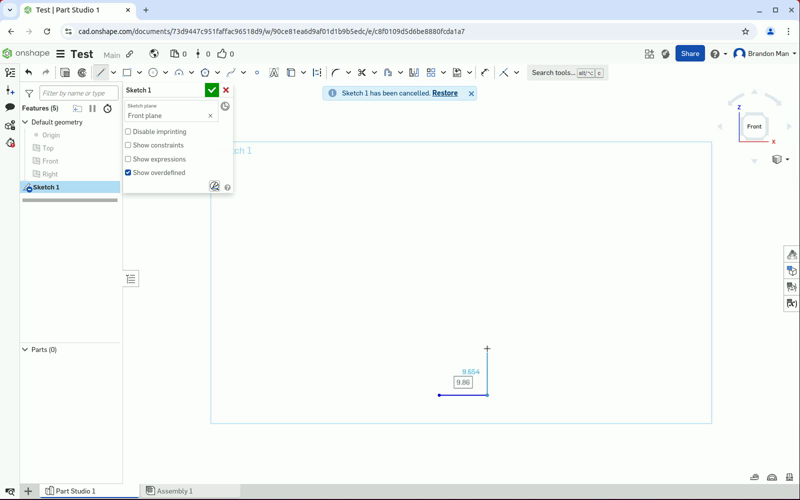
key_down(shift)
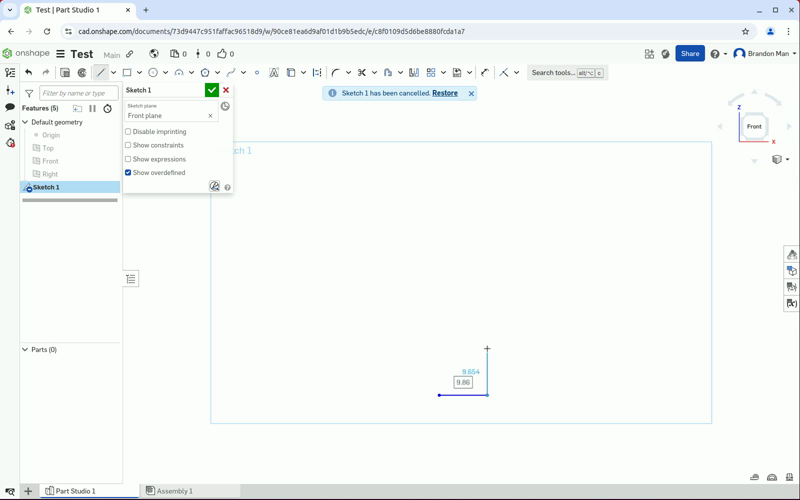
mouse_move(517, 348)
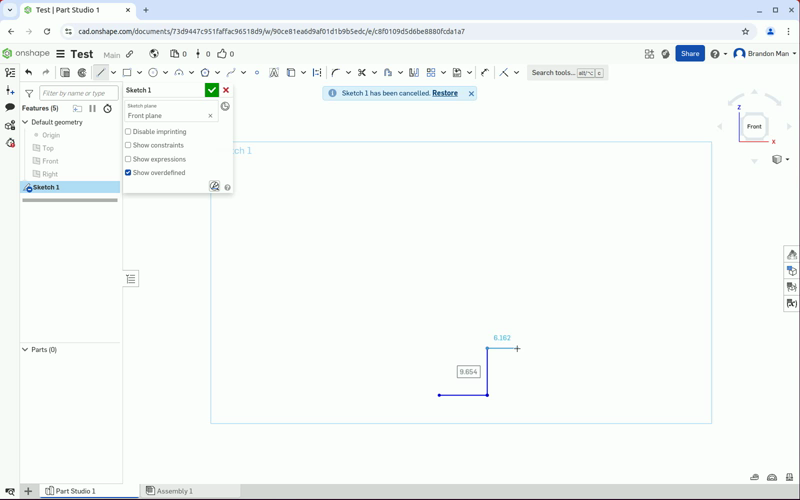
mouse_move(439, 348)
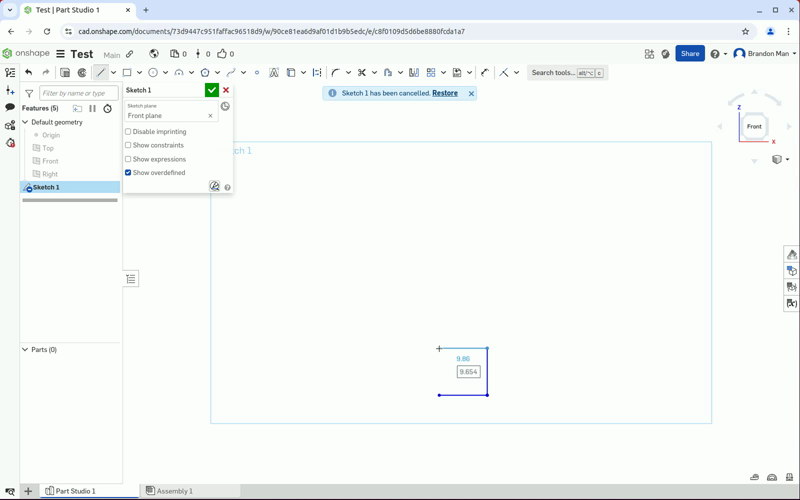
click(439, 348)
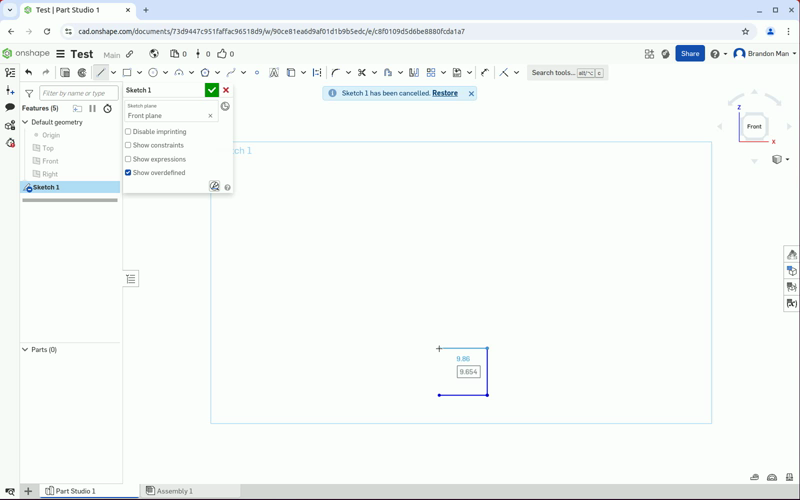
key_up(shift)
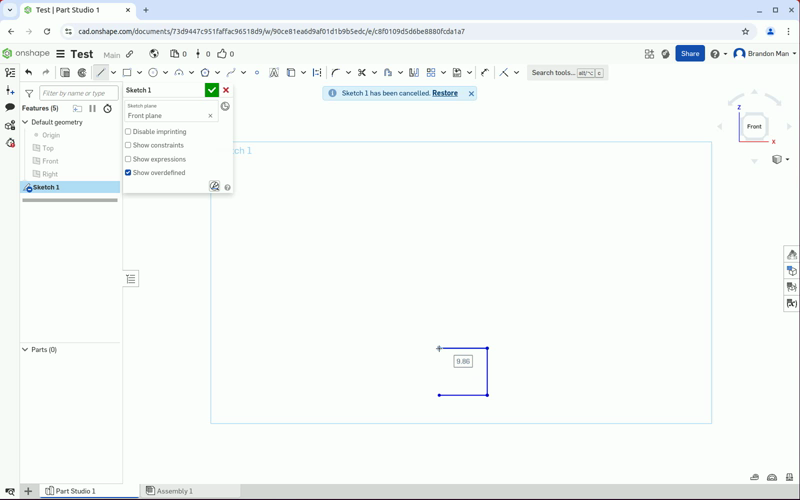
mouse_move(469, 348)
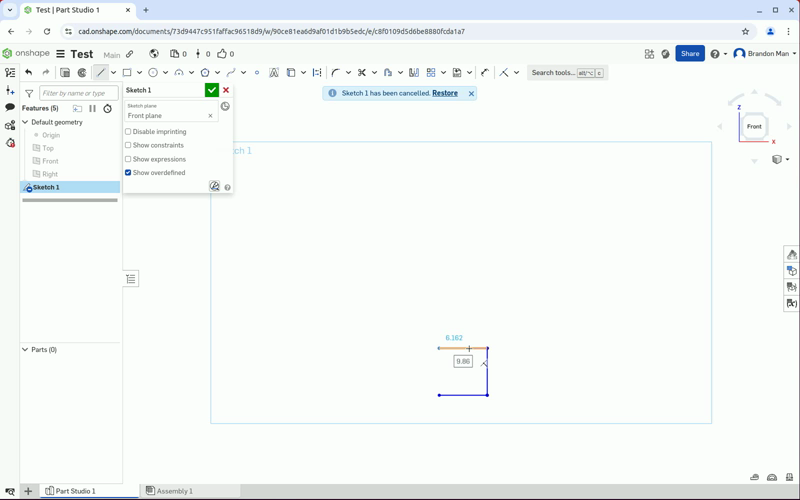
key_down(shift)
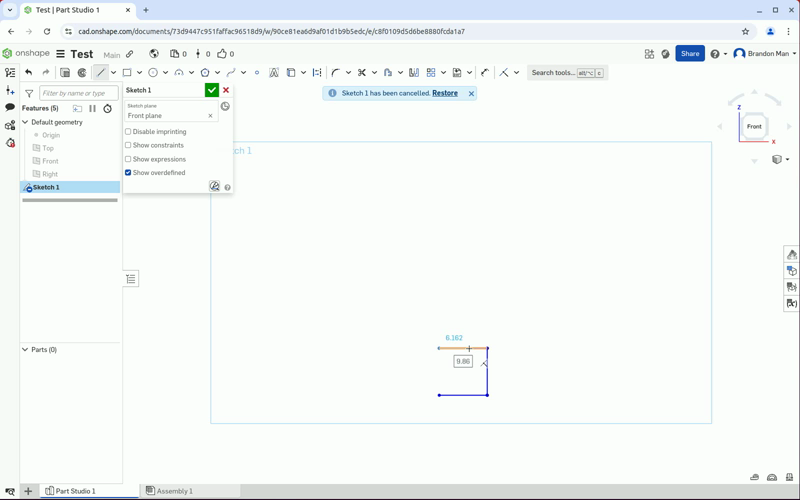
mouse_move(439, 395)
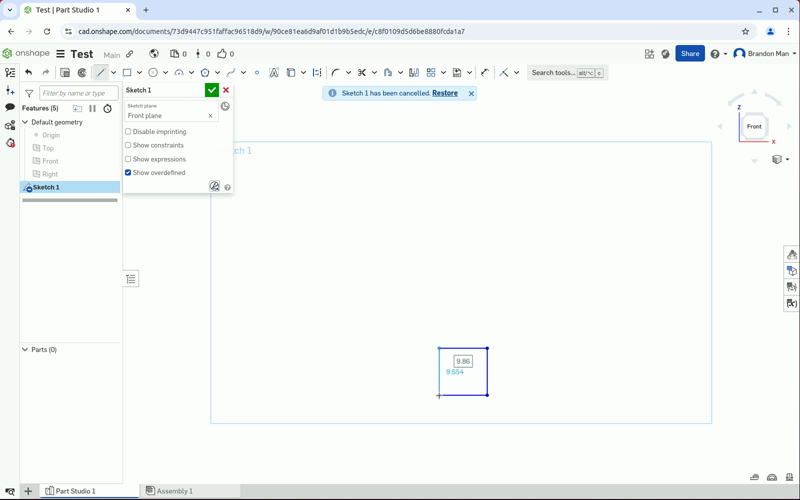
key_up(shift)
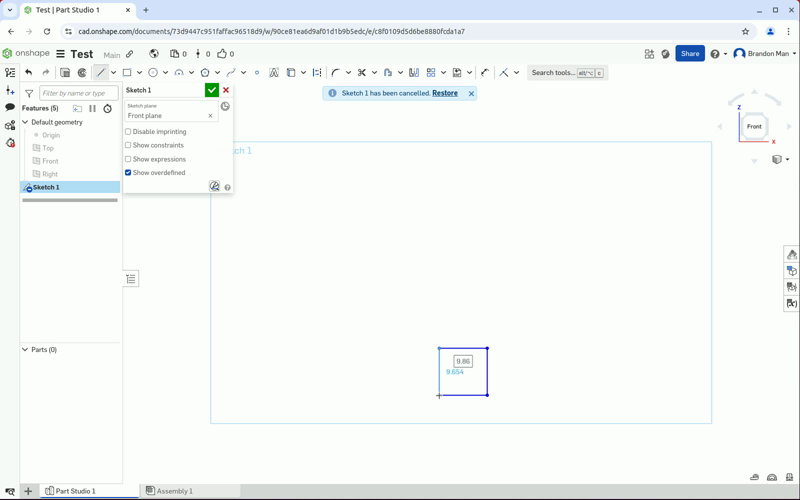
click(439, 395)
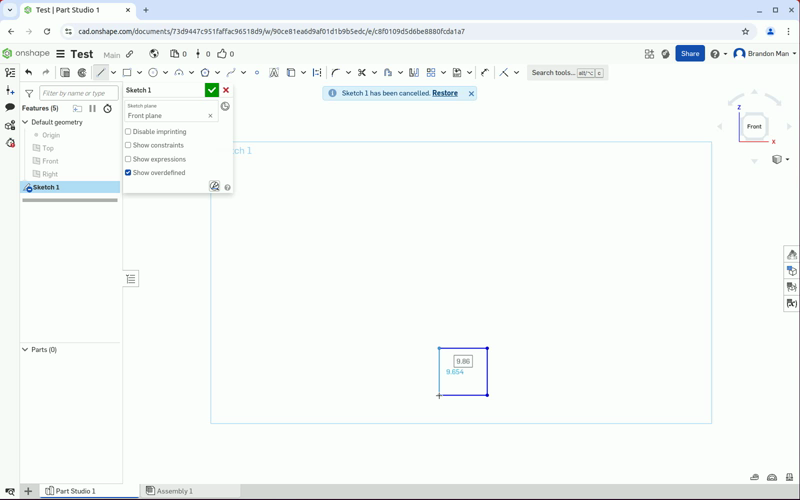
key(esc)
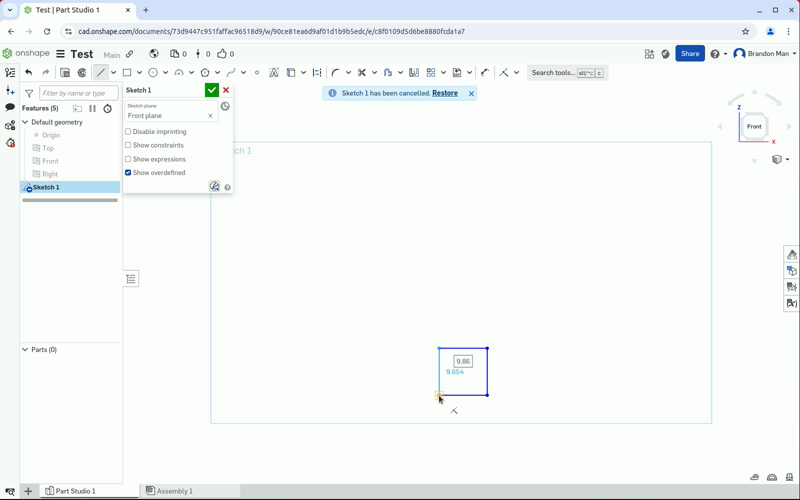
mouse_move(484, 360)
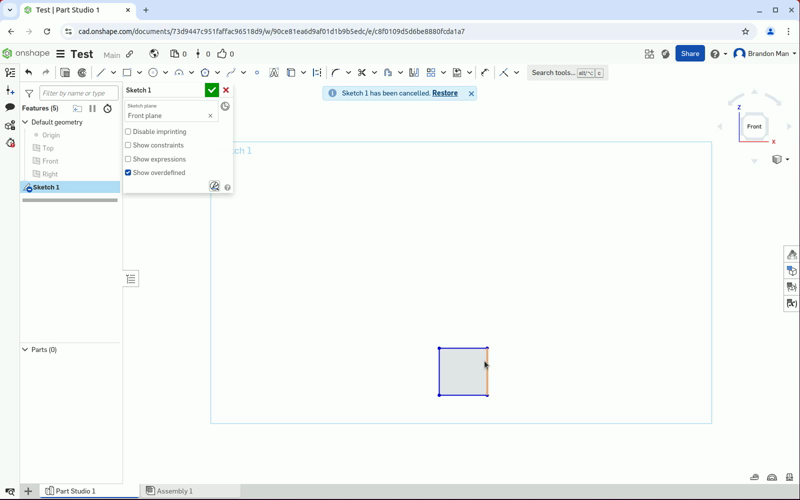
click(484, 360)
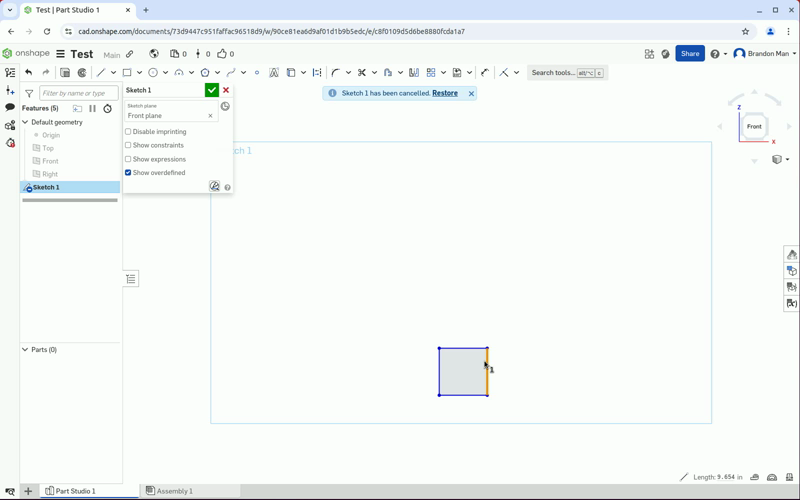
mouse_move(73, 352)
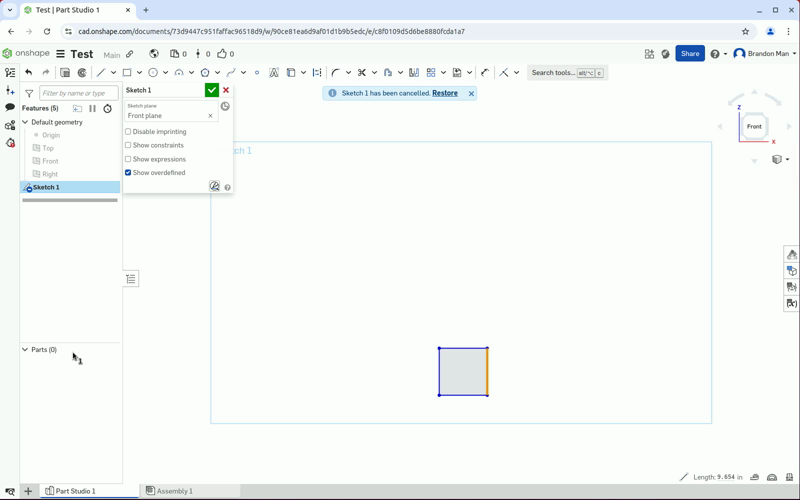
key(shift+y)
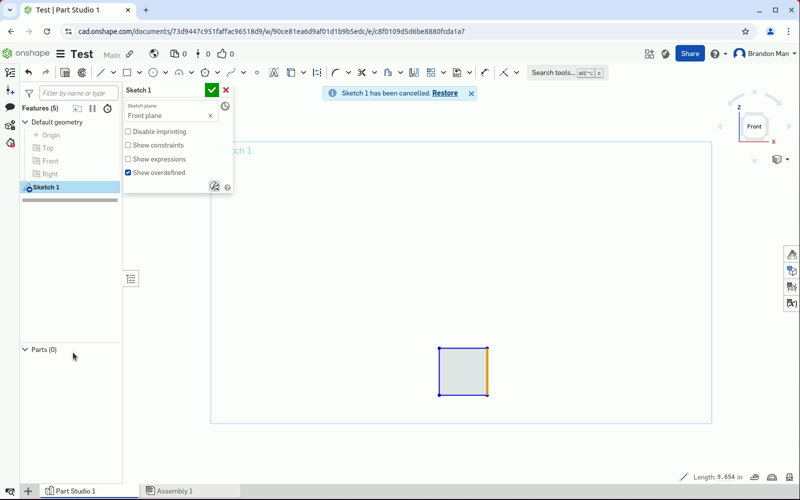
key(shift+e)
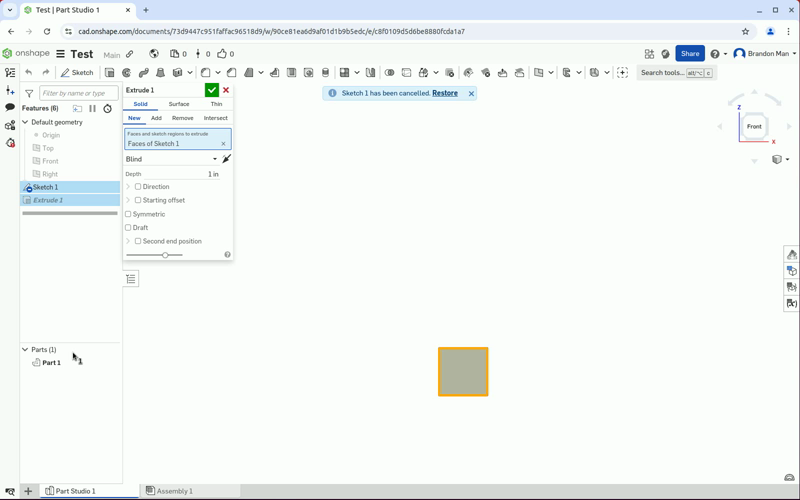
mouse_move(143, 106)
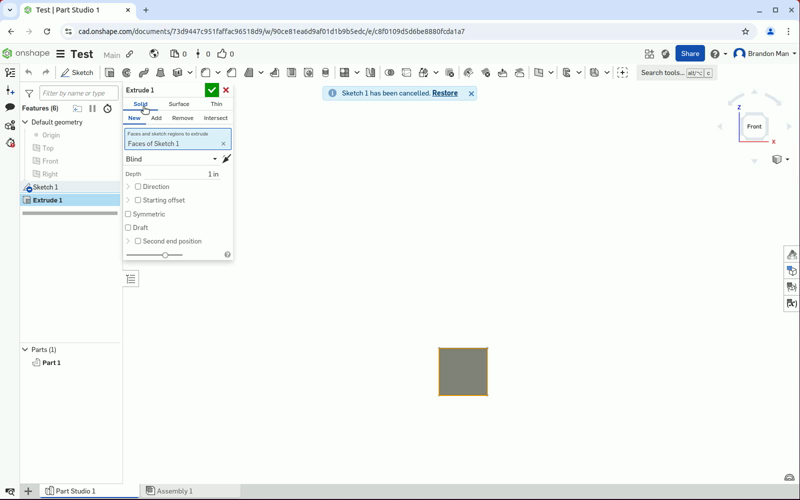
click(143, 106)
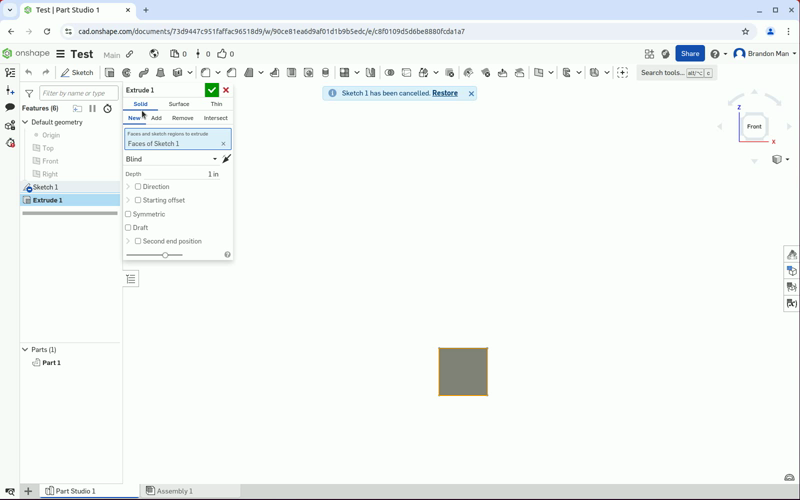
mouse_move(137, 120)
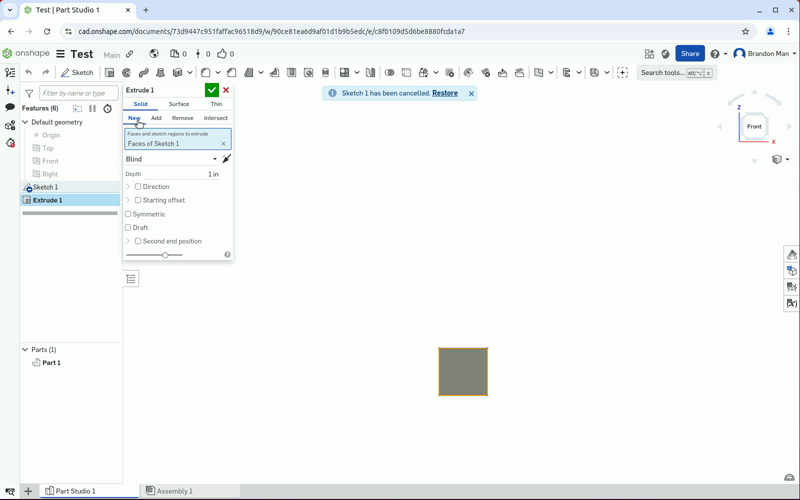
click(137, 120)
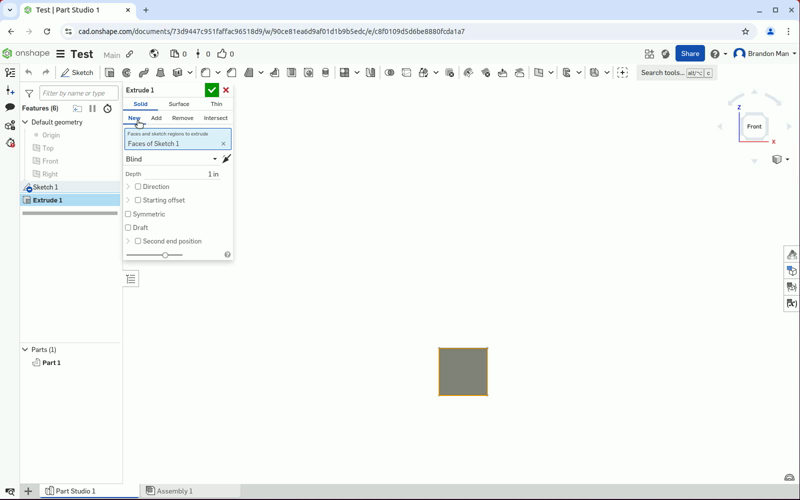
key(tab, 4)
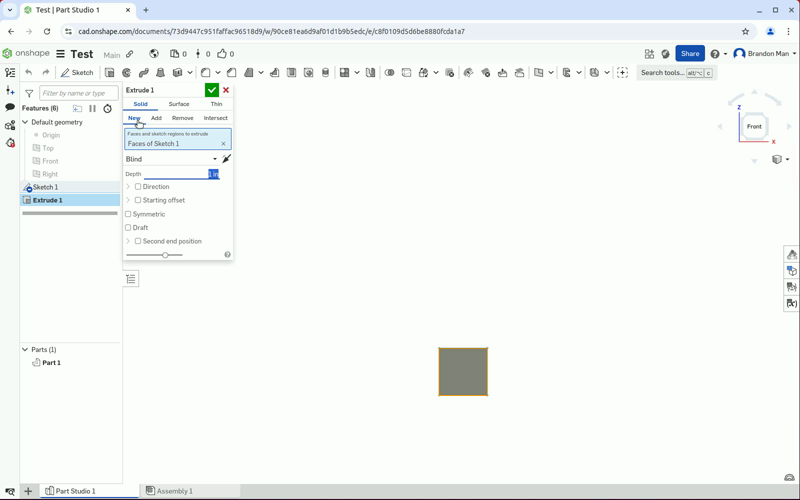
text(4.814)
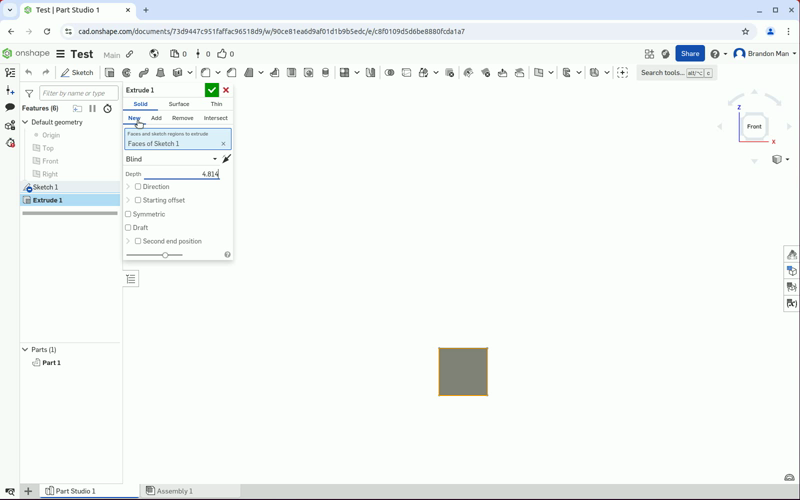
key(enter)
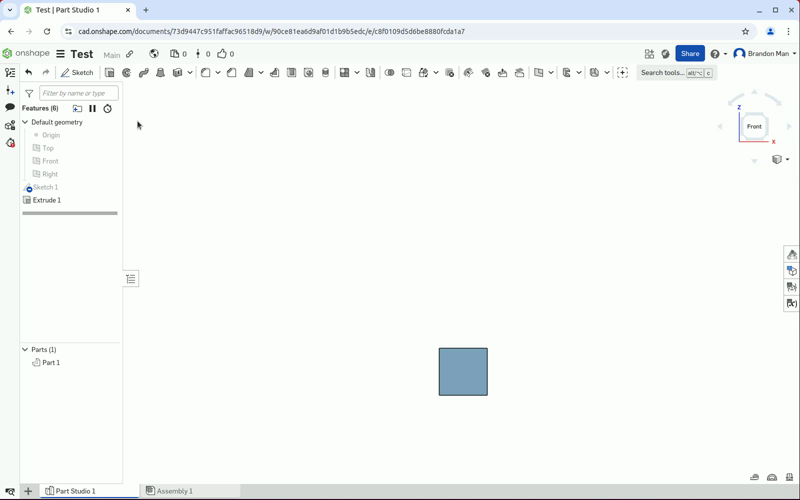
key(shift+h)
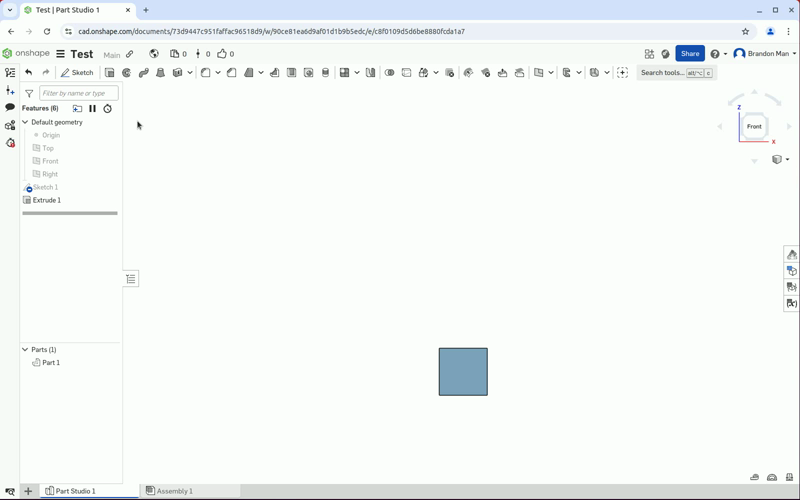
key(shift+h)
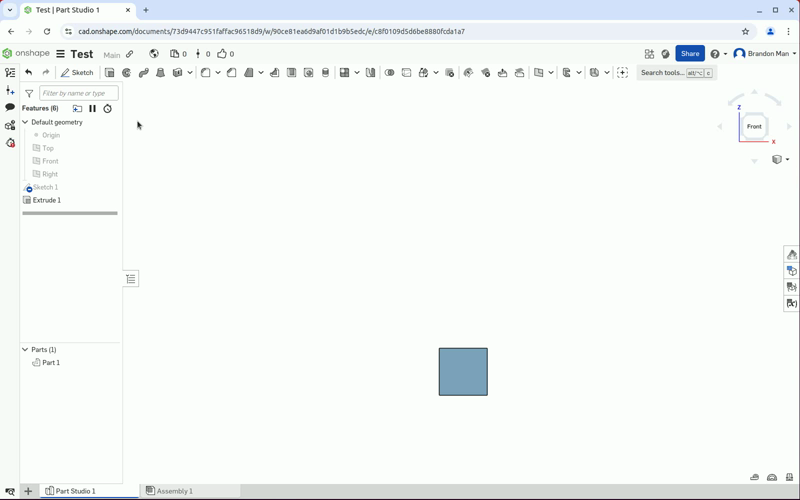
mouse_move(73, 189)
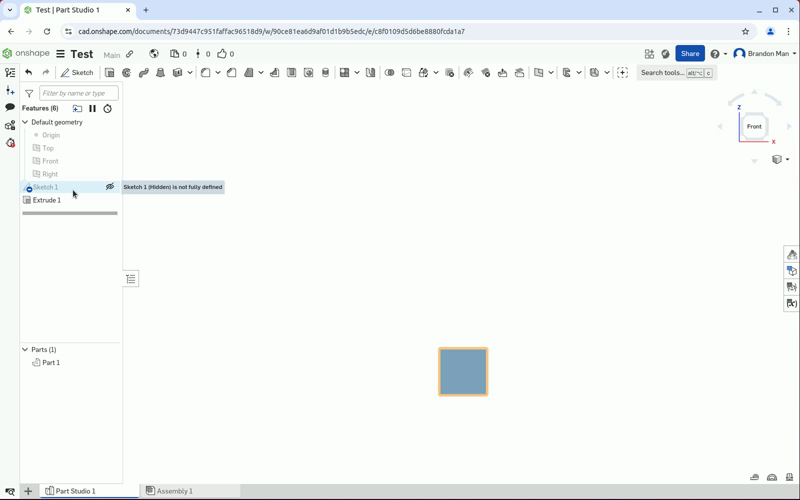
click(73, 189)
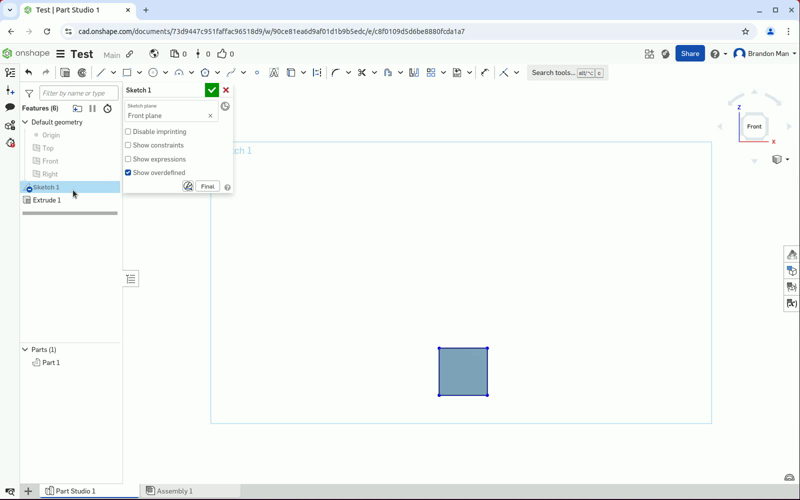
mouse_move(229, 92)
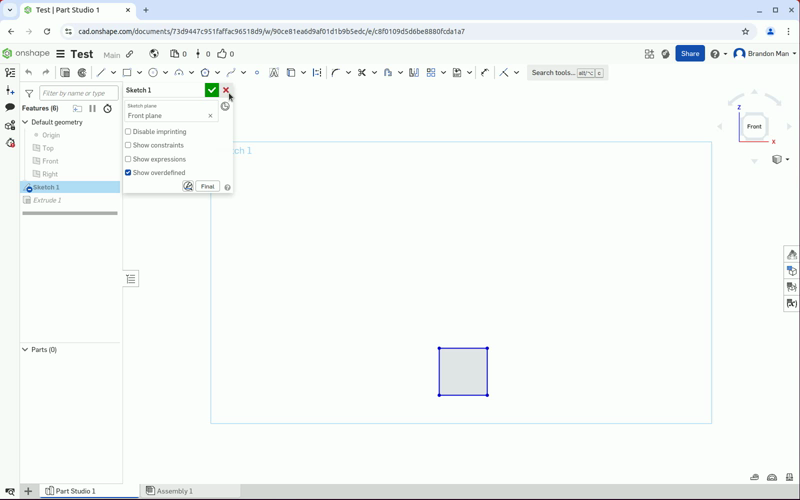
click(229, 92)
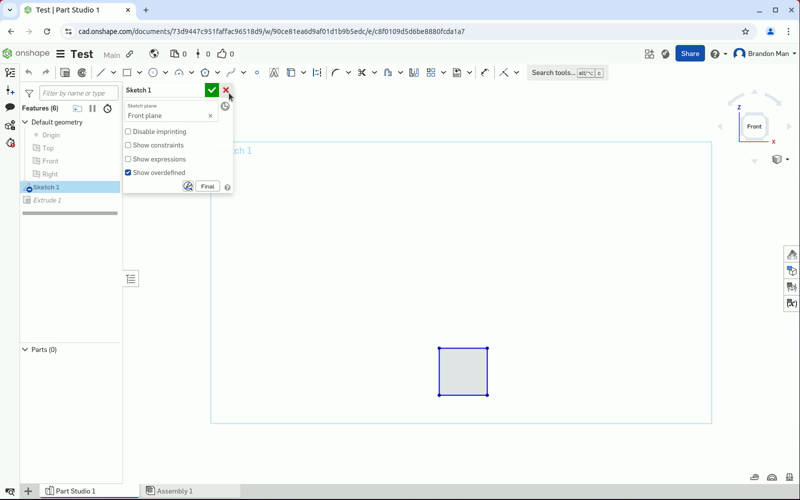
key(shift+s)
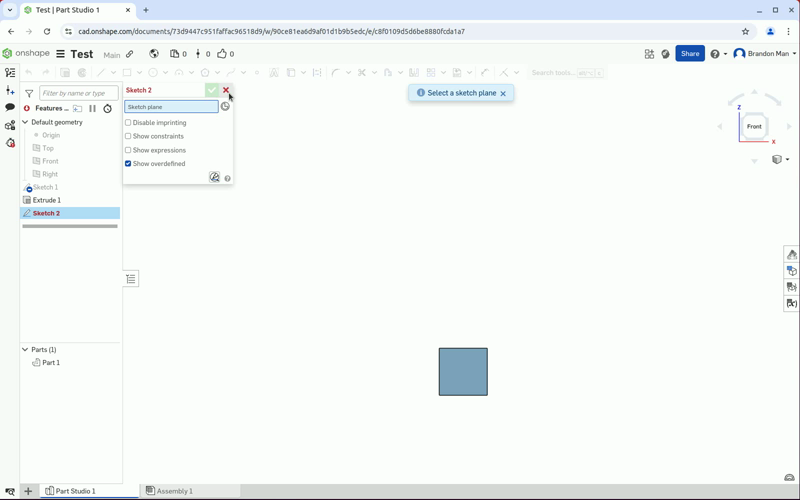
mouse_move(73, 163)
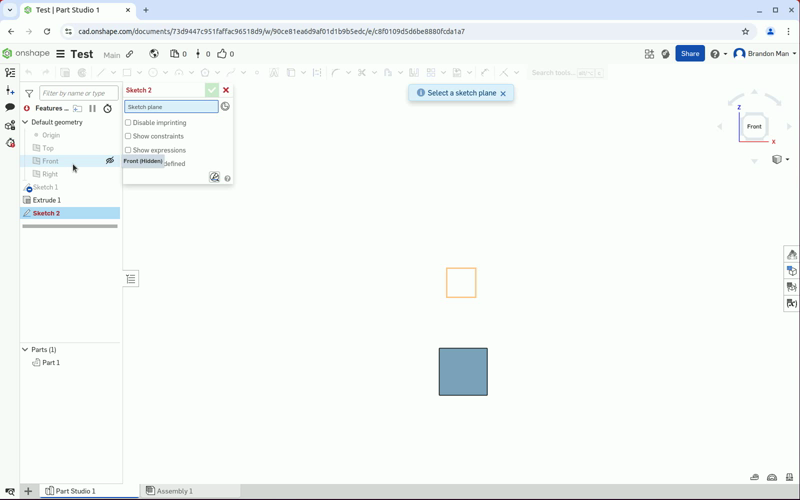
click(73, 163)
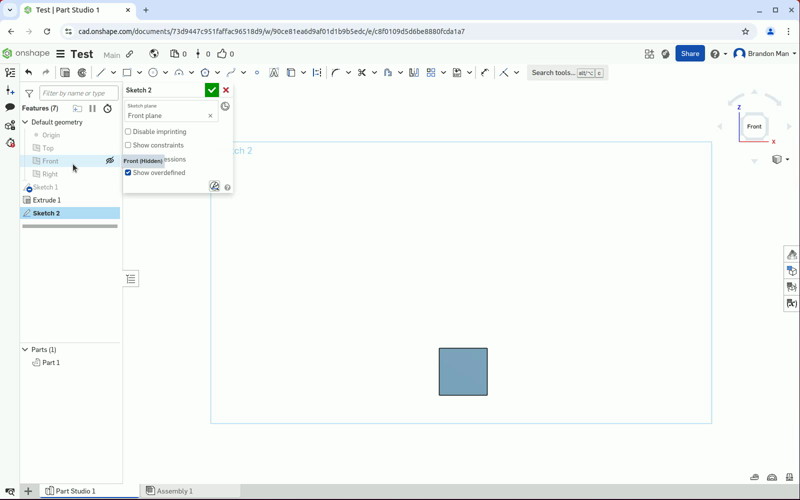
mouse_move(73, 352)
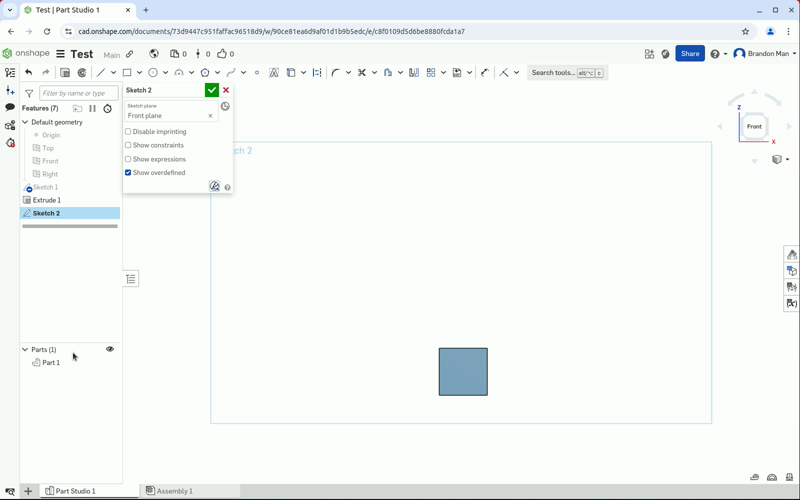
key(y)
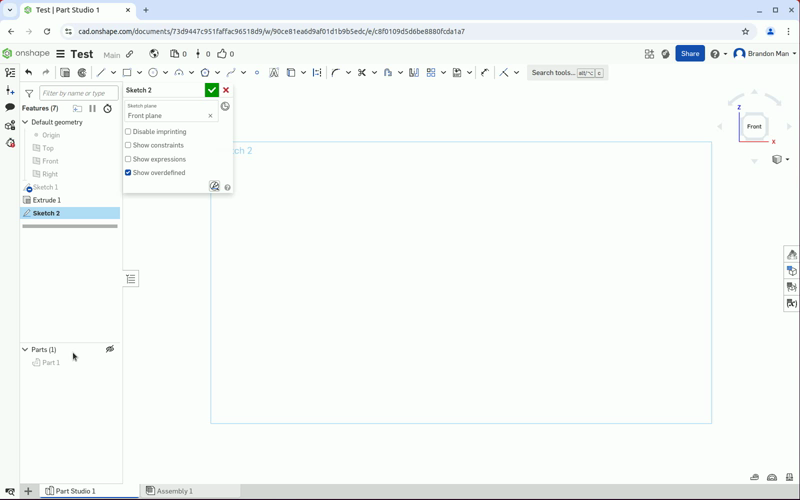
key(l)
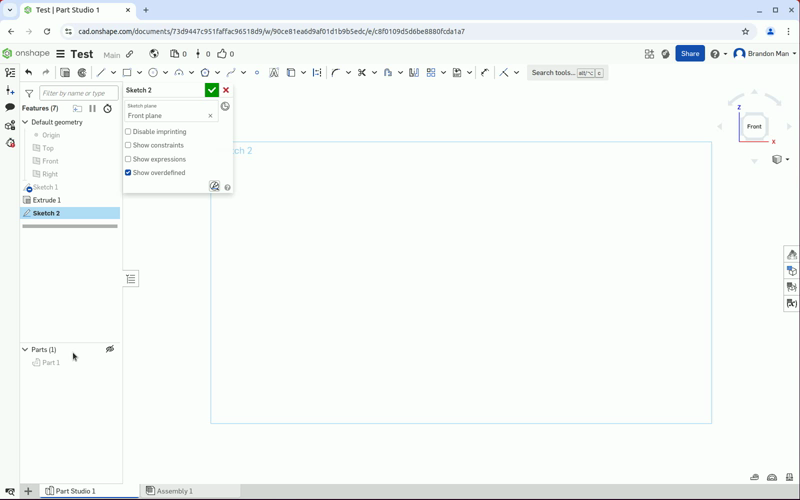
key_down(shift)
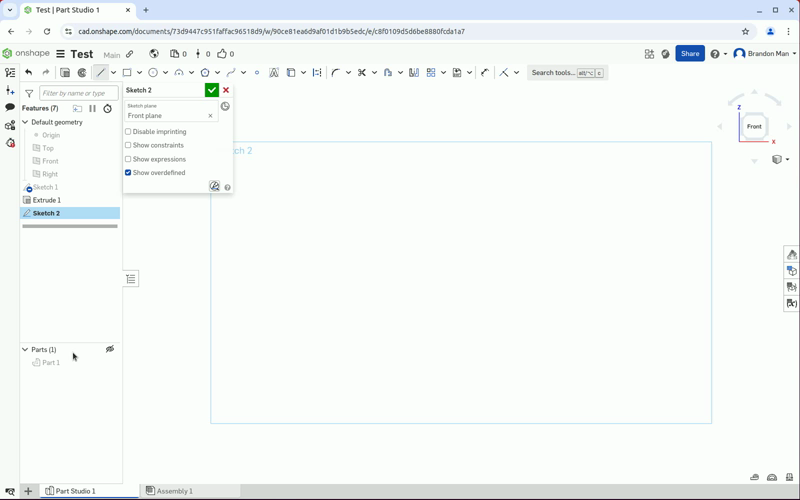
mouse_move(439, 348)
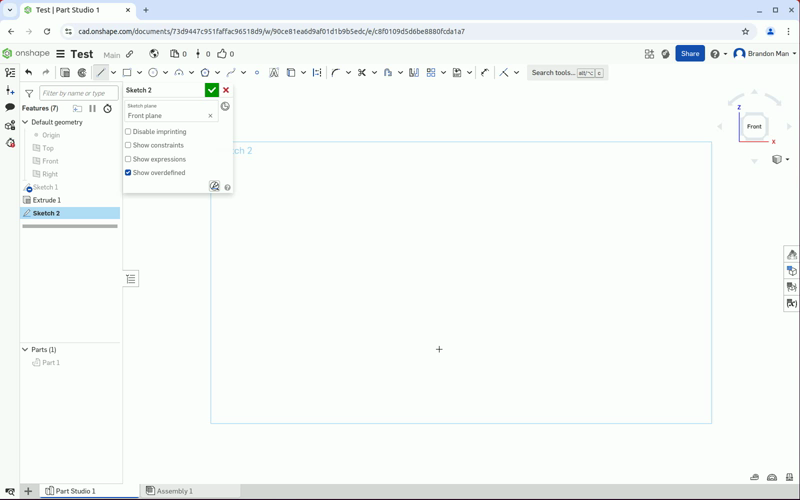
click(439, 348)
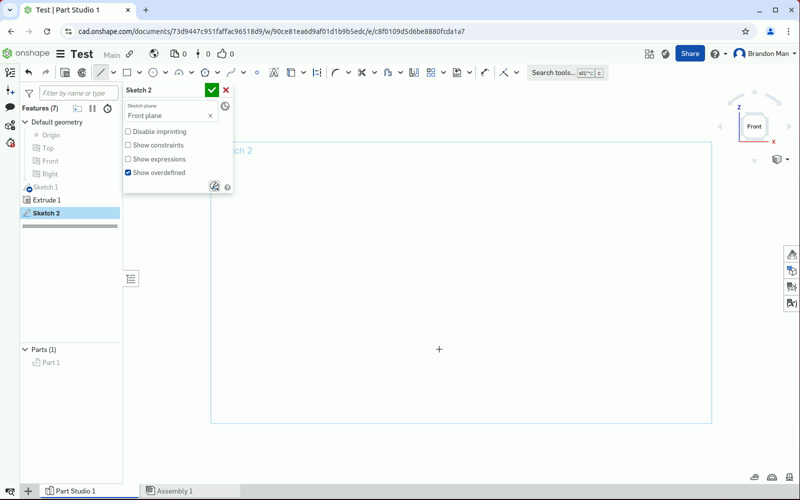
key_up(shift)
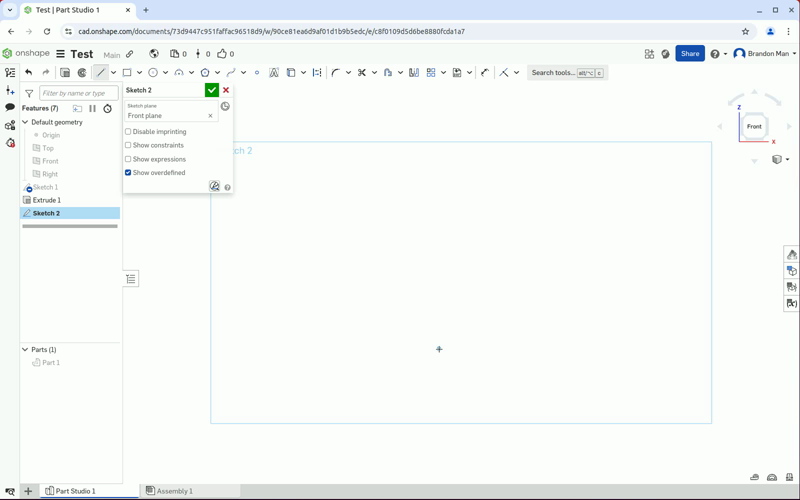
key_down(shift)
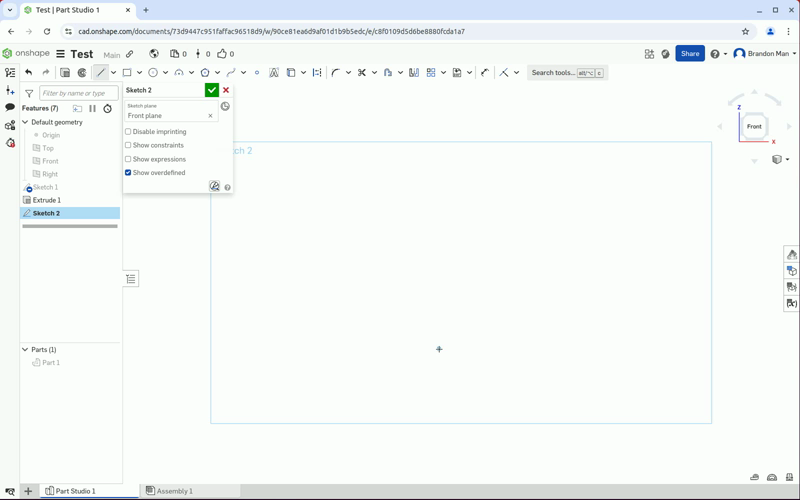
mouse_move(469, 348)
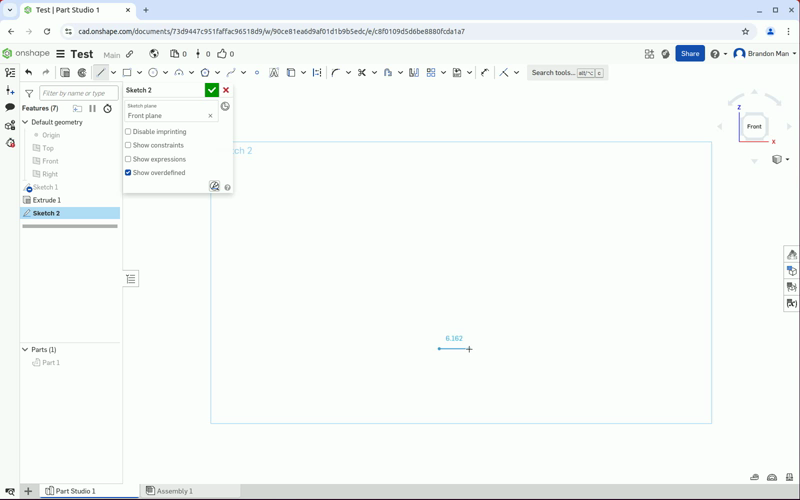
mouse_move(487, 348)
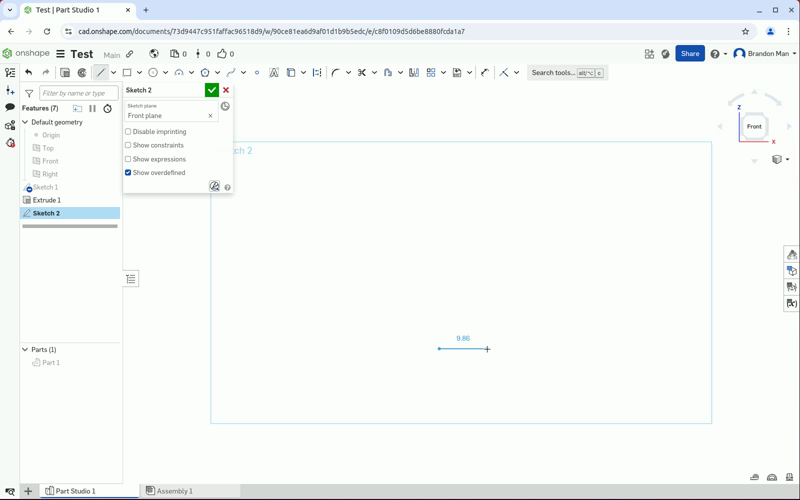
click(487, 348)
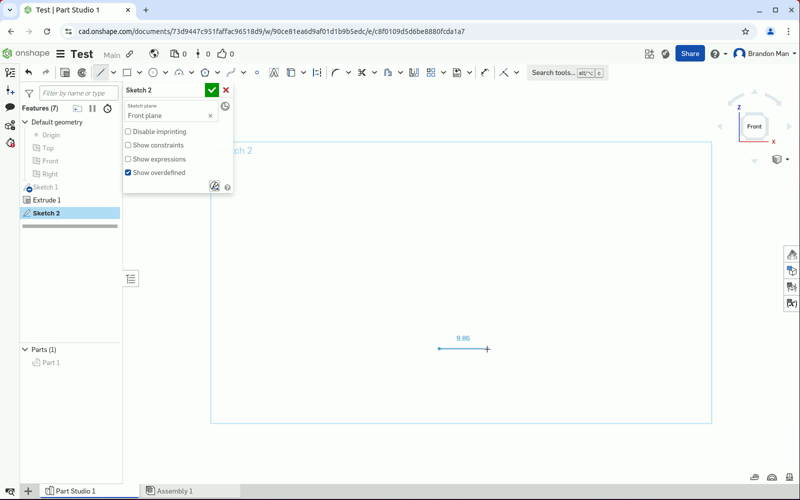
key_up(shift)
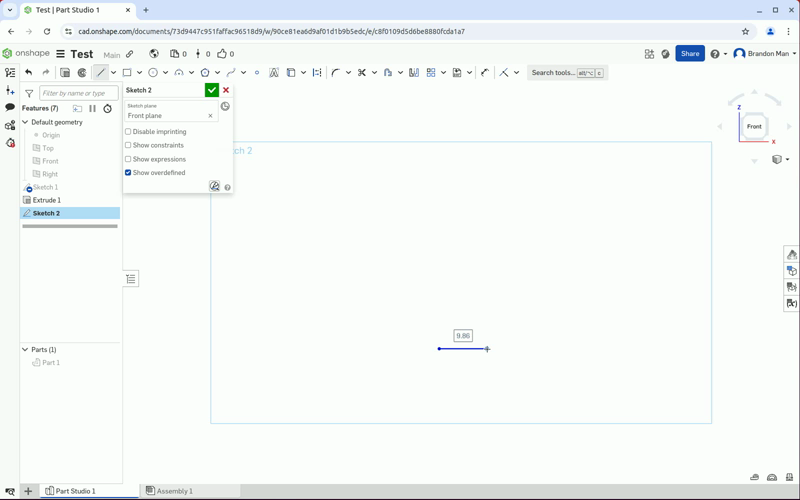
key_down(shift)
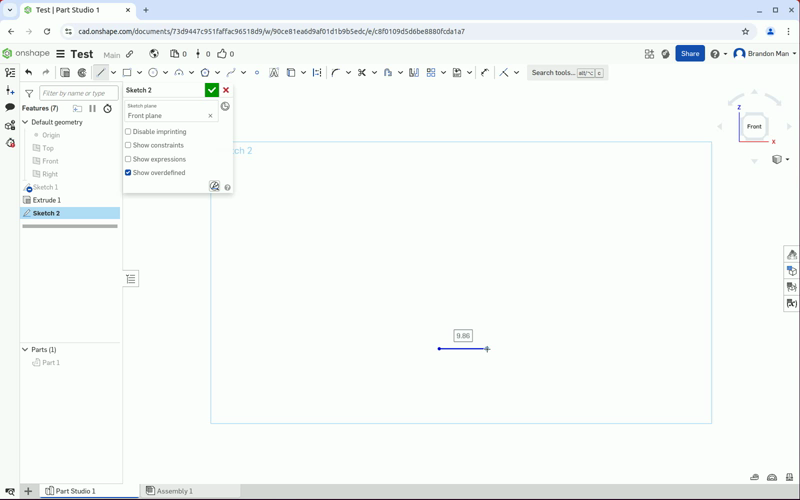
mouse_move(517, 348)
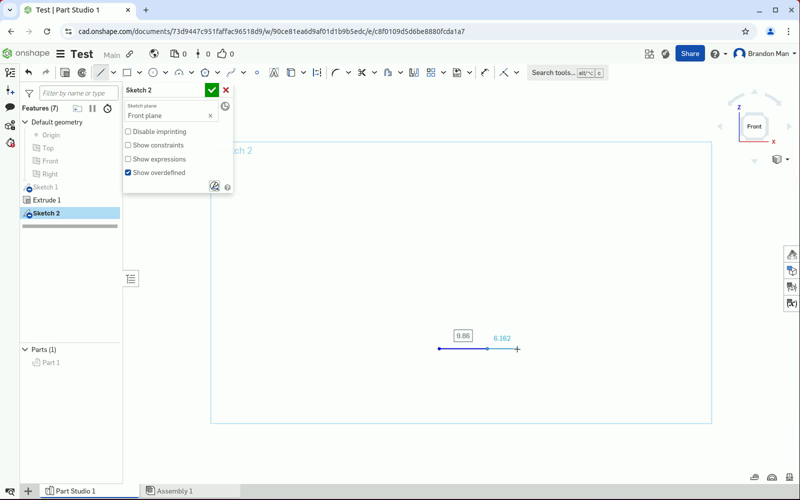
mouse_move(487, 301)
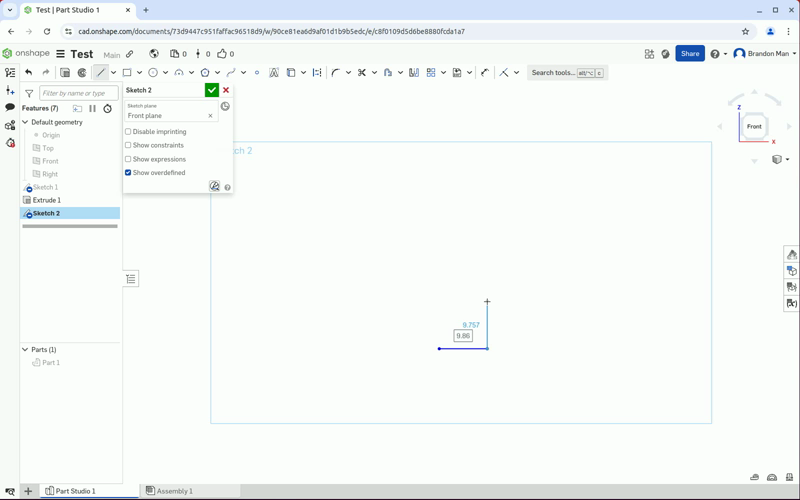
click(487, 301)
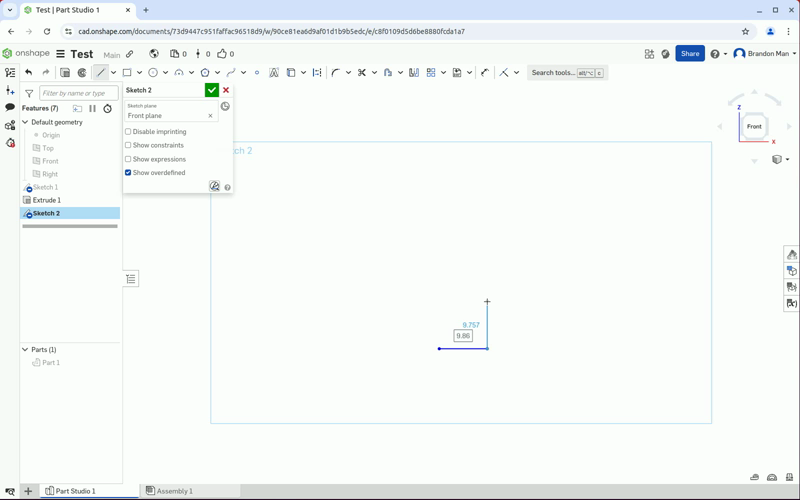
key_up(shift)
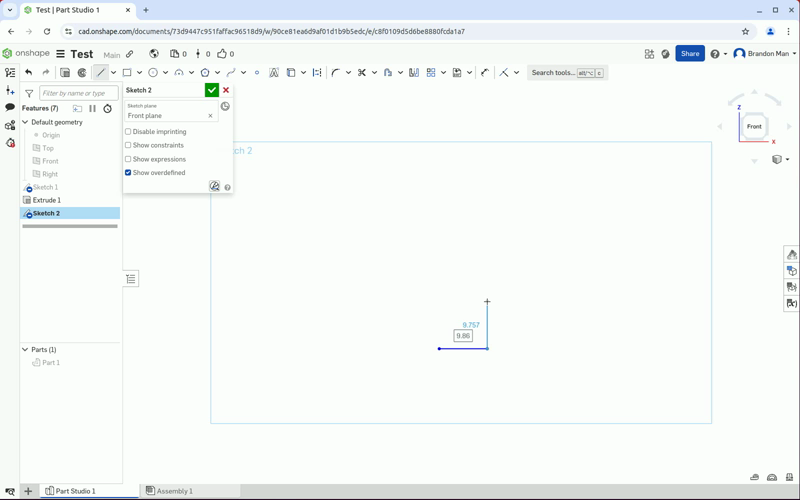
key_down(shift)
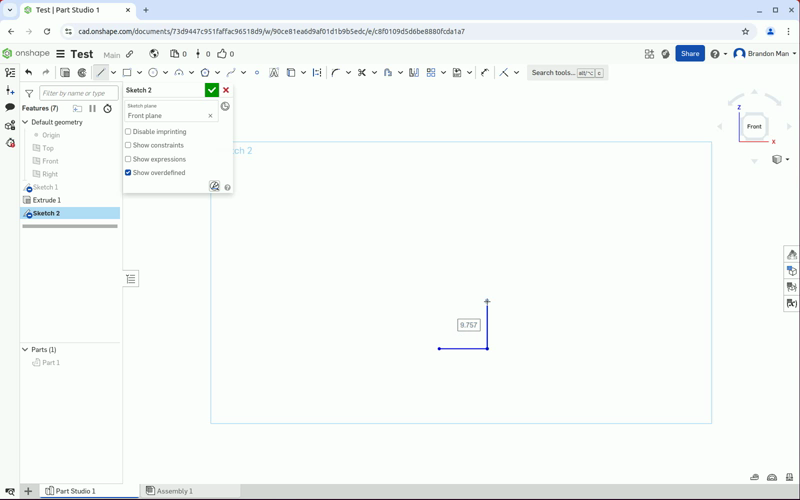
mouse_move(517, 301)
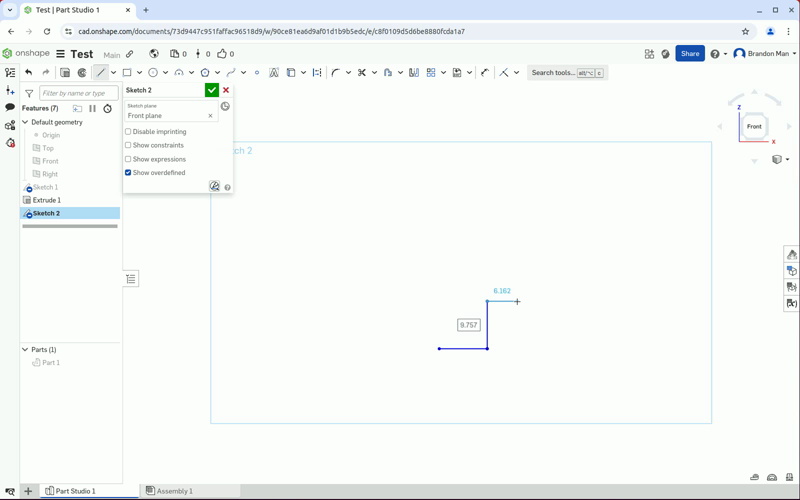
mouse_move(439, 301)
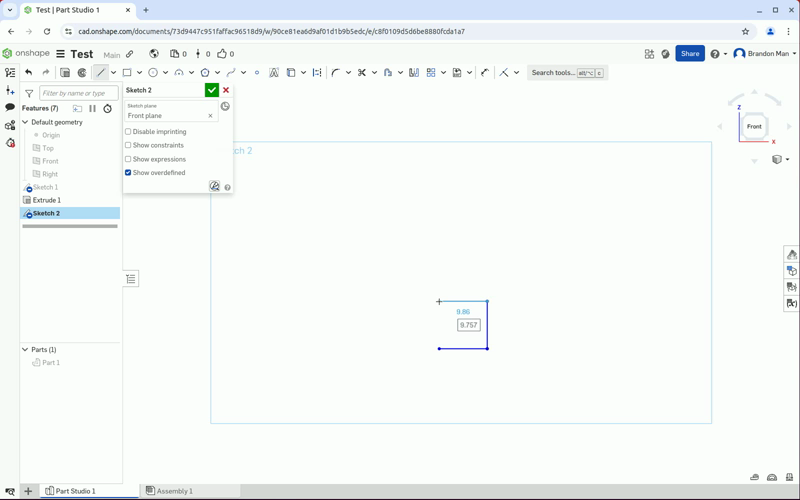
click(439, 301)
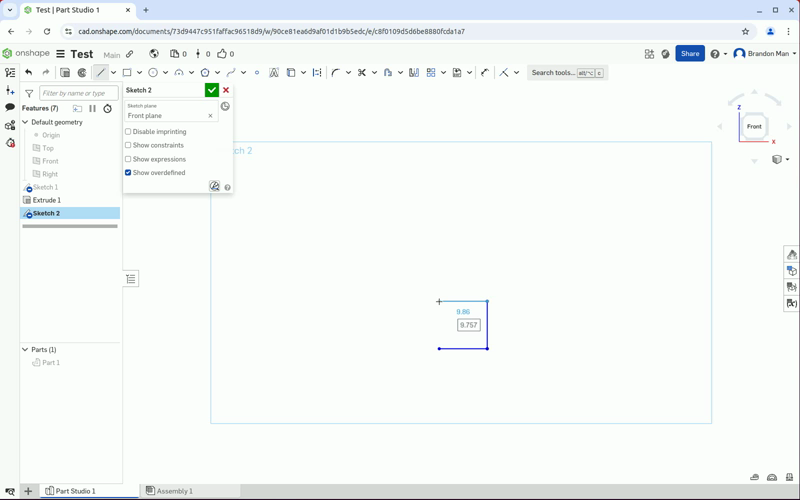
key_up(shift)
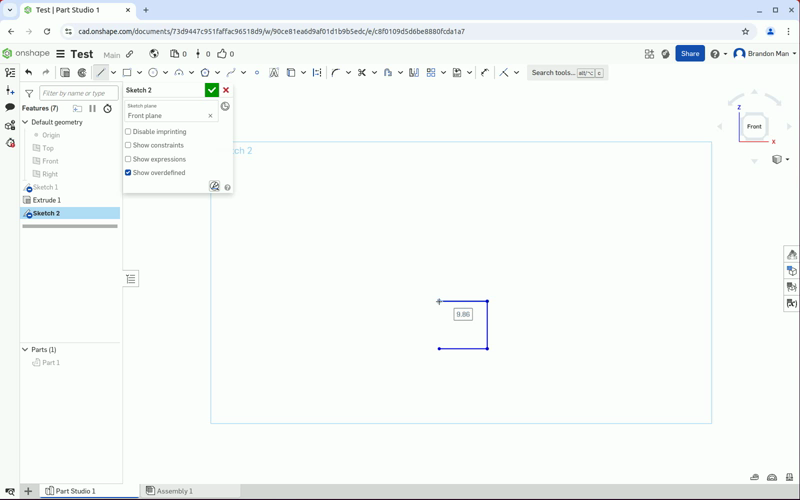
mouse_move(469, 301)
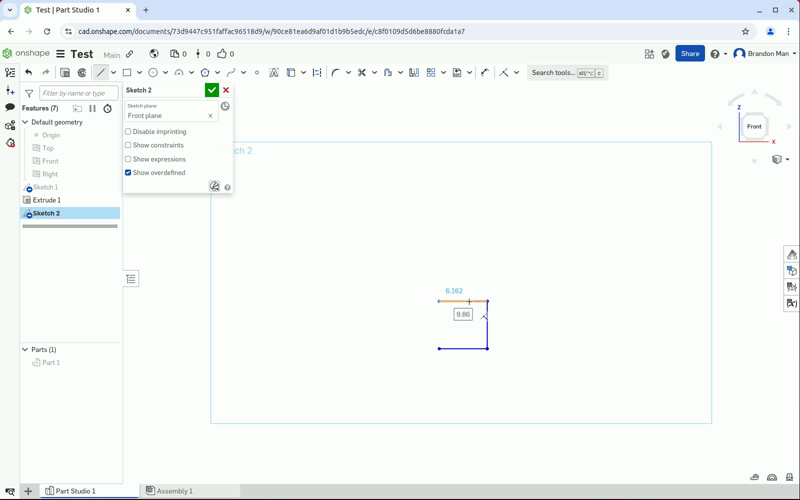
key_down(shift)
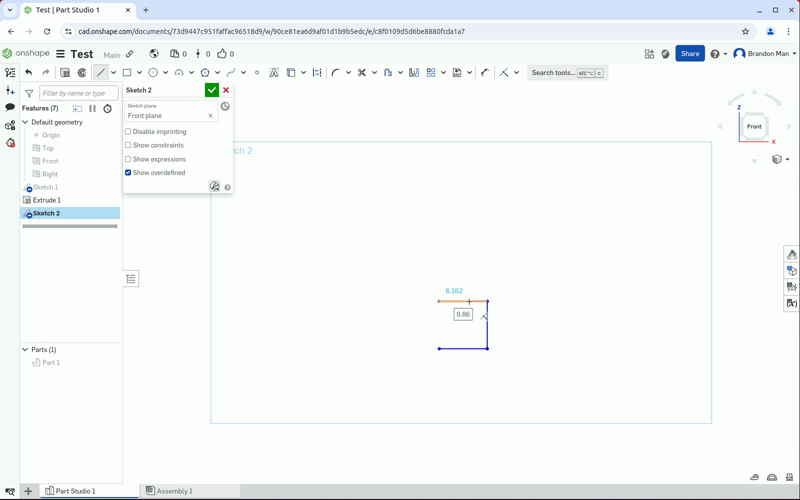
mouse_move(439, 348)
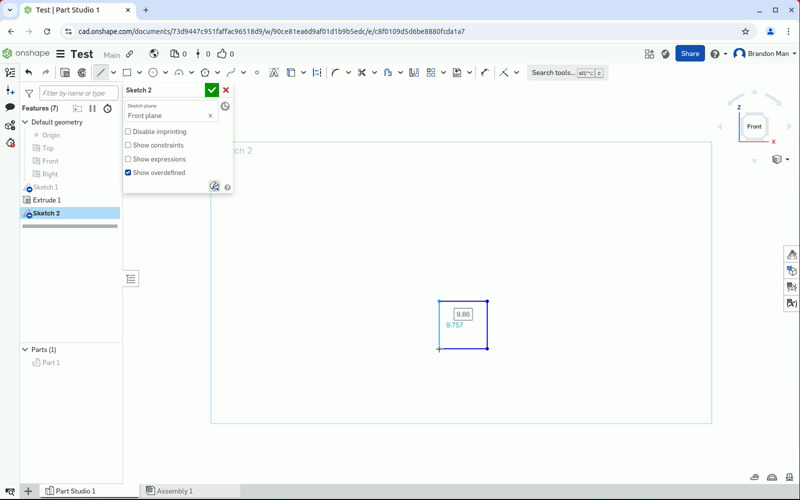
key_up(shift)
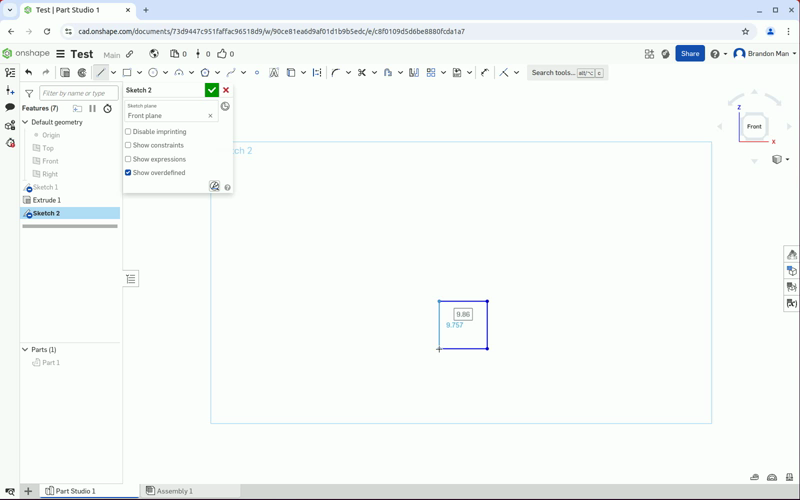
click(439, 348)
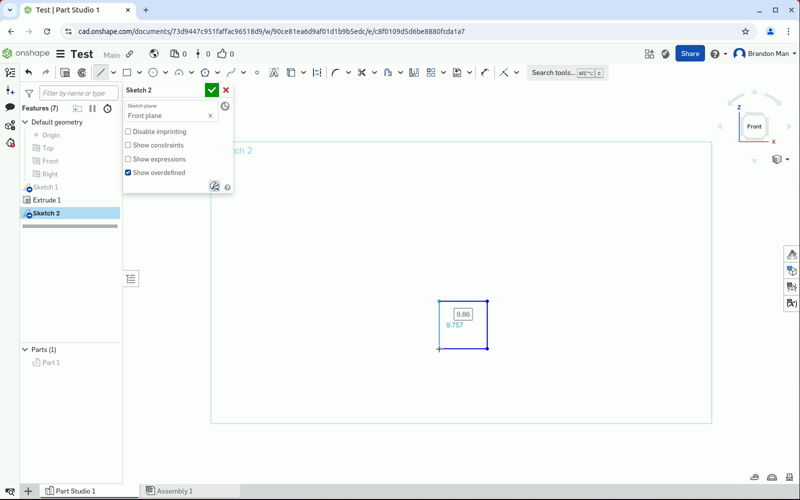
key(esc)
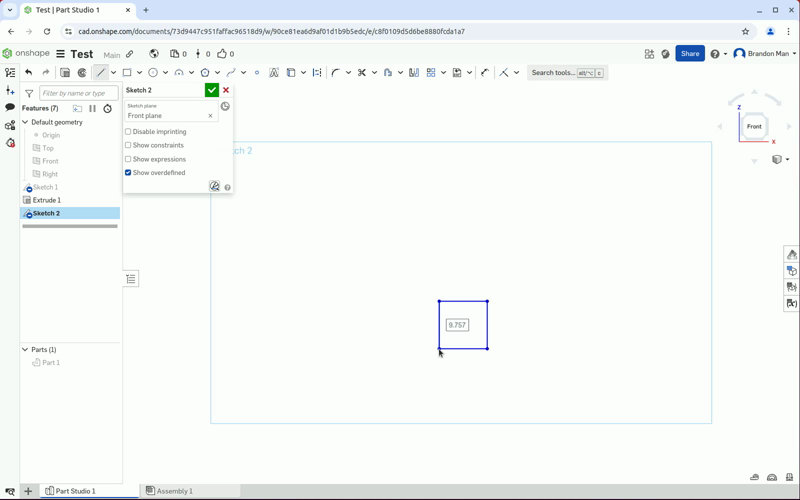
mouse_move(449, 324)
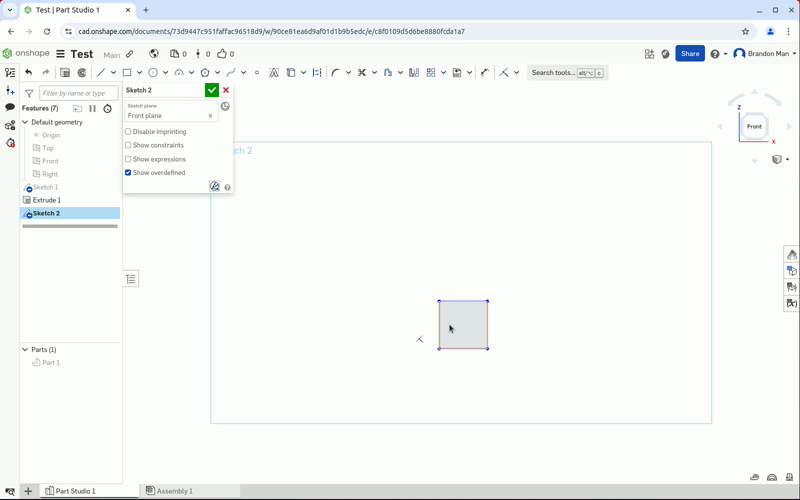
click(449, 324)
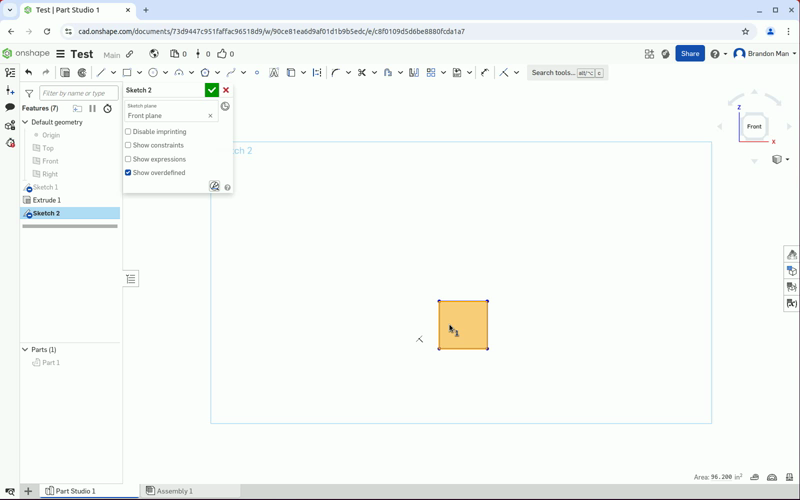
mouse_move(73, 352)
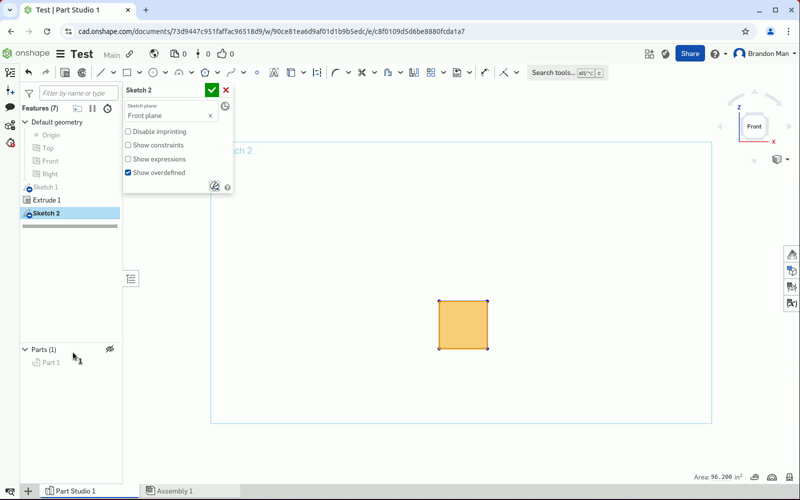
key(shift+y)
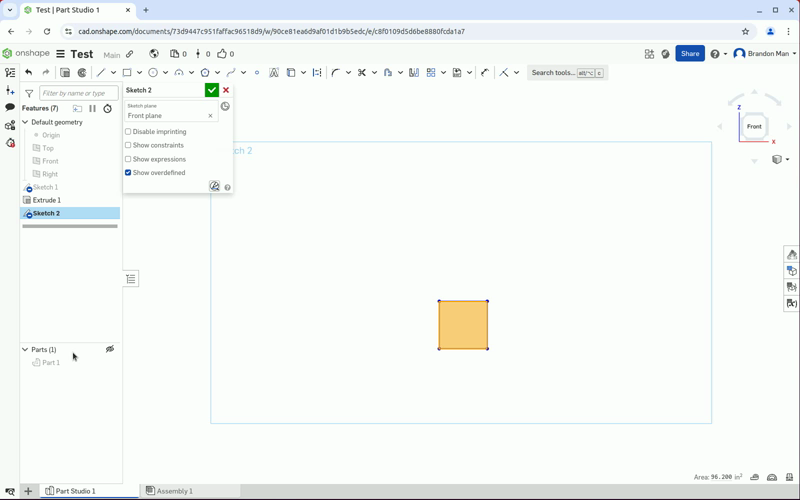
key(shift+e)
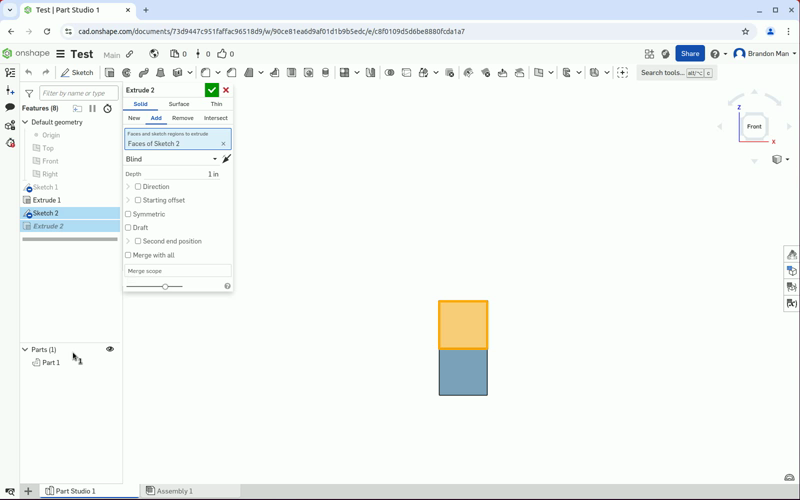
mouse_move(143, 106)
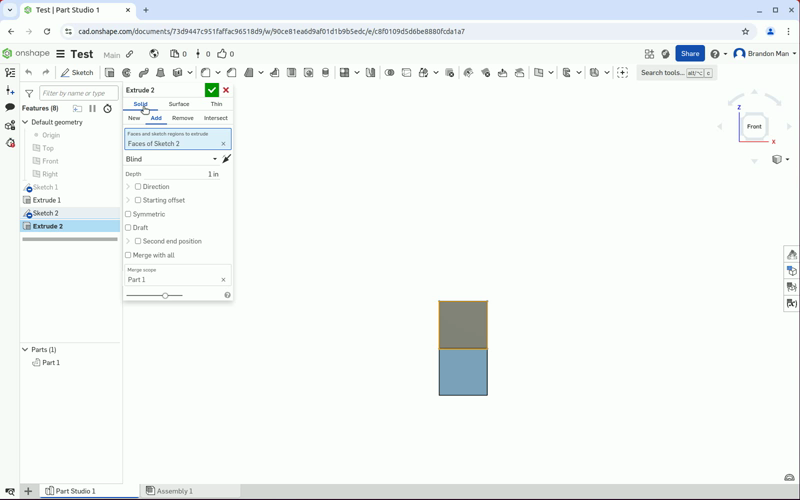
click(143, 106)
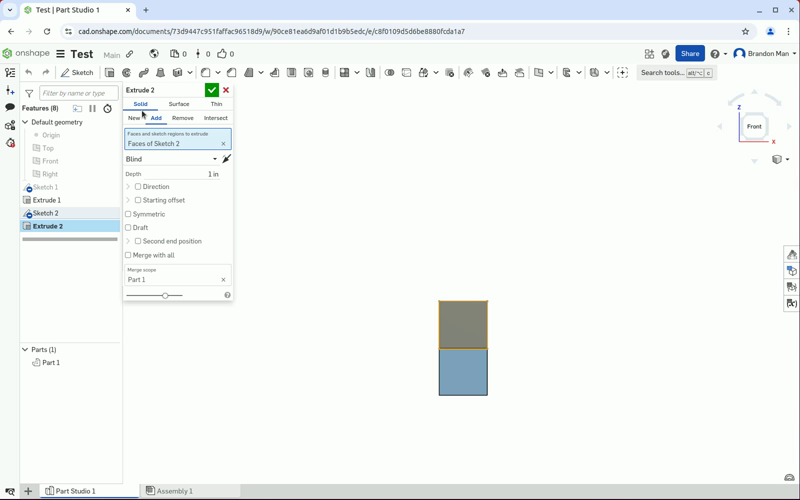
mouse_move(137, 120)
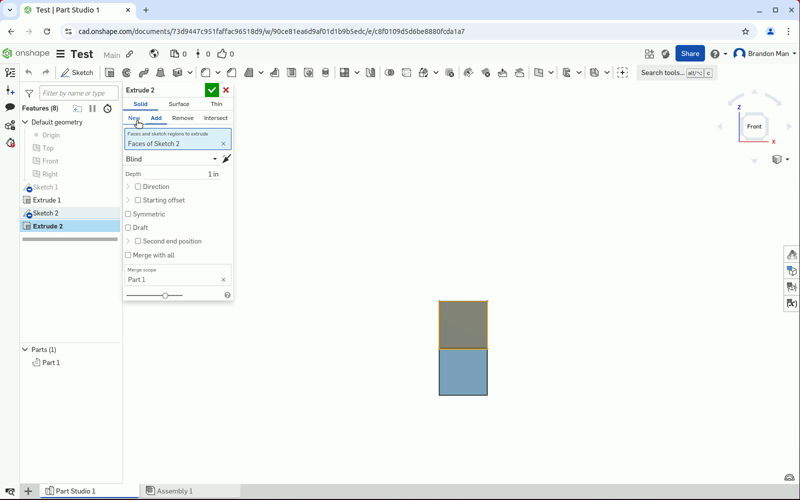
click(137, 120)
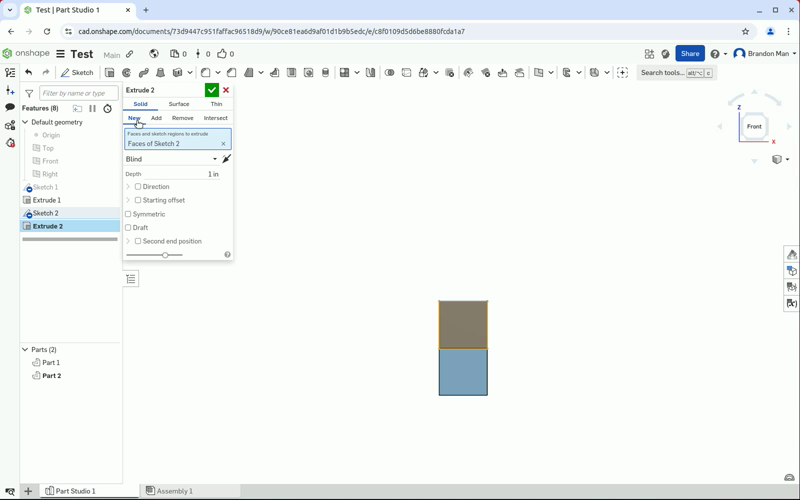
key(tab, 4)
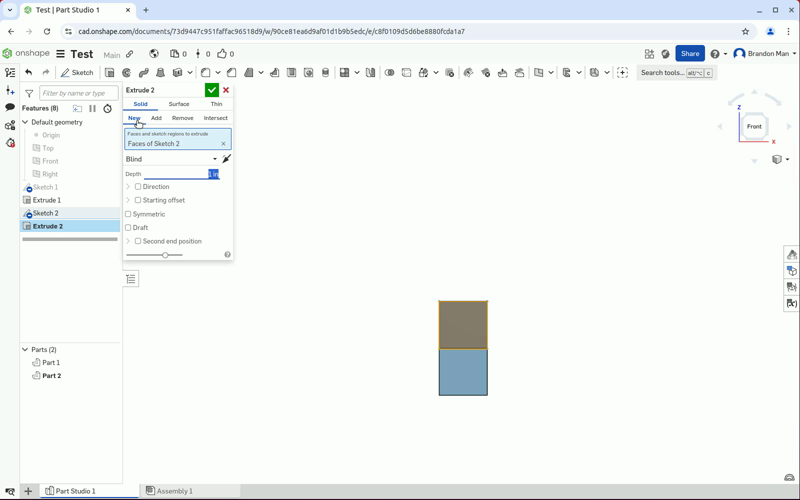
text(-4.814)
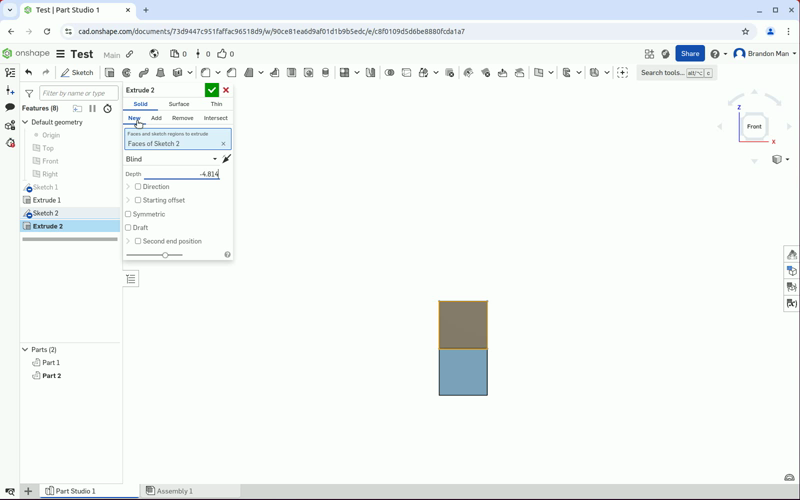
key(enter)
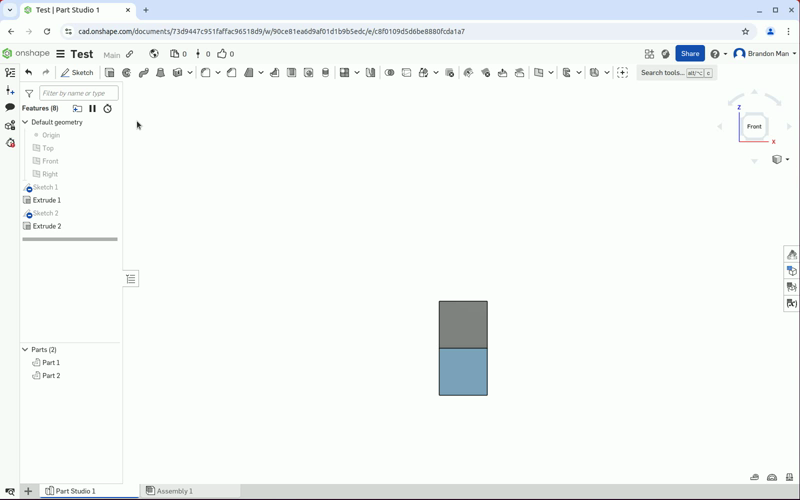
key(shift+h)
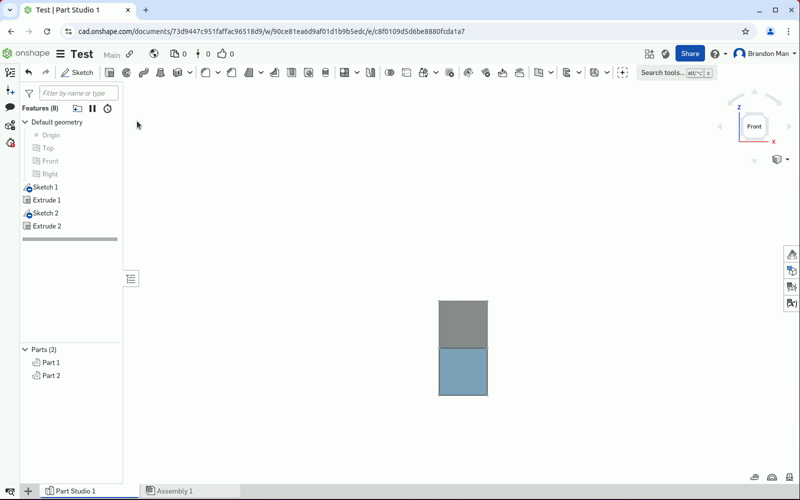
key(shift+h)
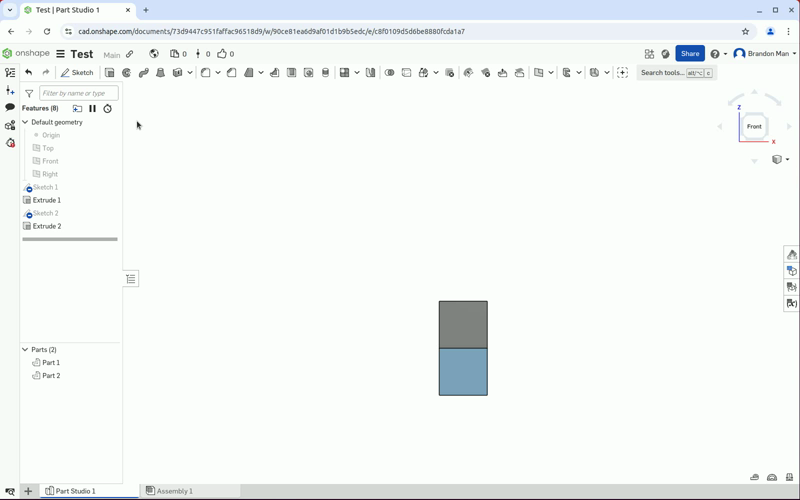
mouse_move(73, 189)
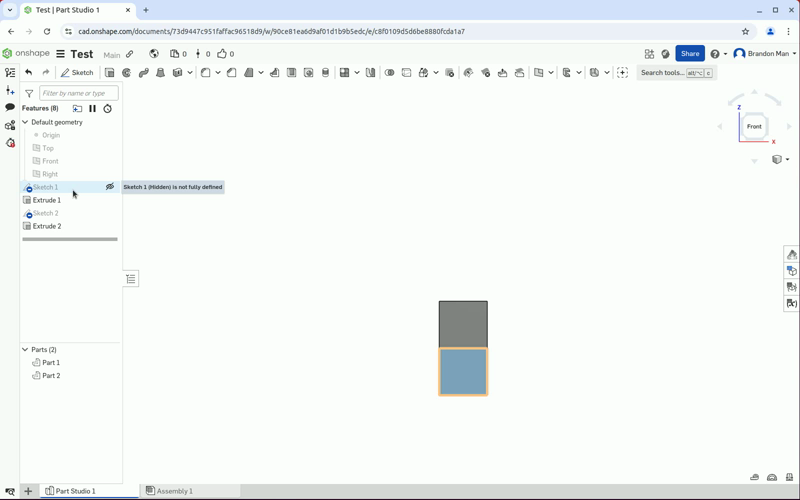
click(73, 189)
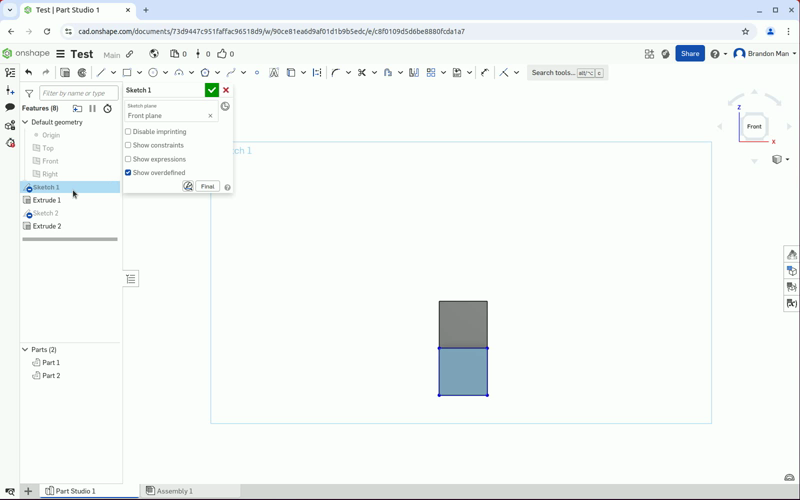
mouse_move(229, 92)
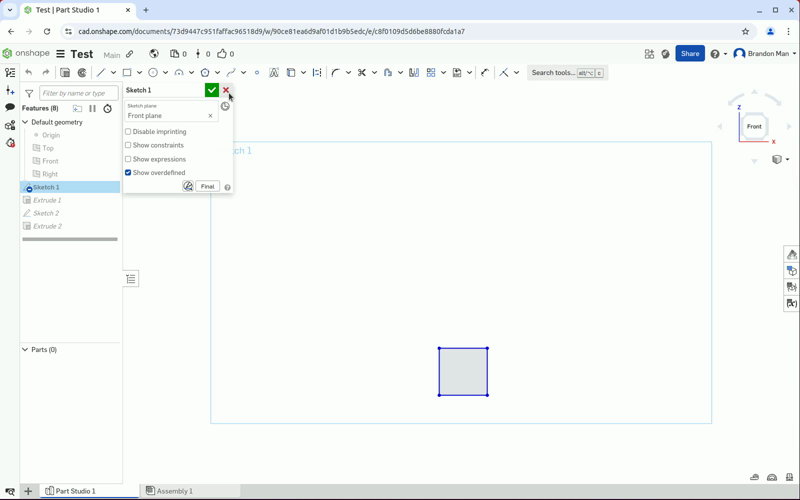
click(229, 92)
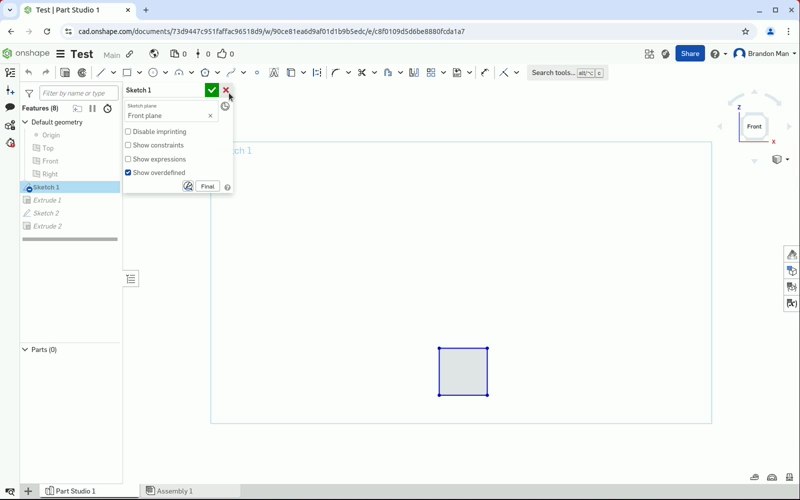
key(shift+s)
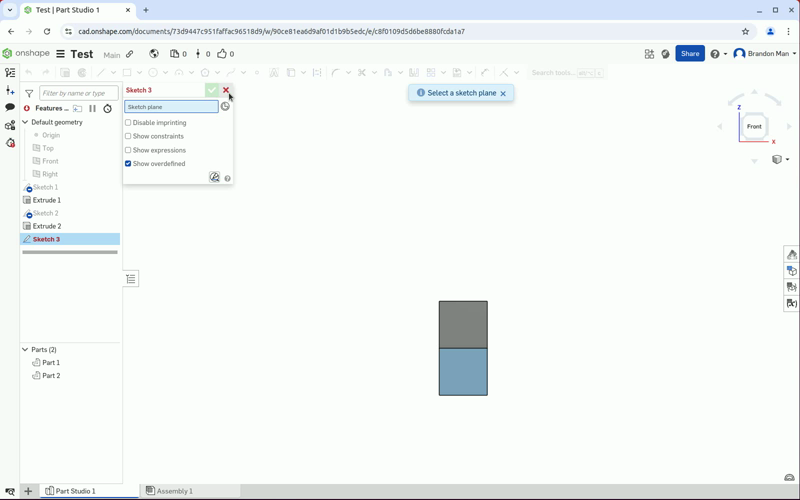
mouse_move(73, 163)
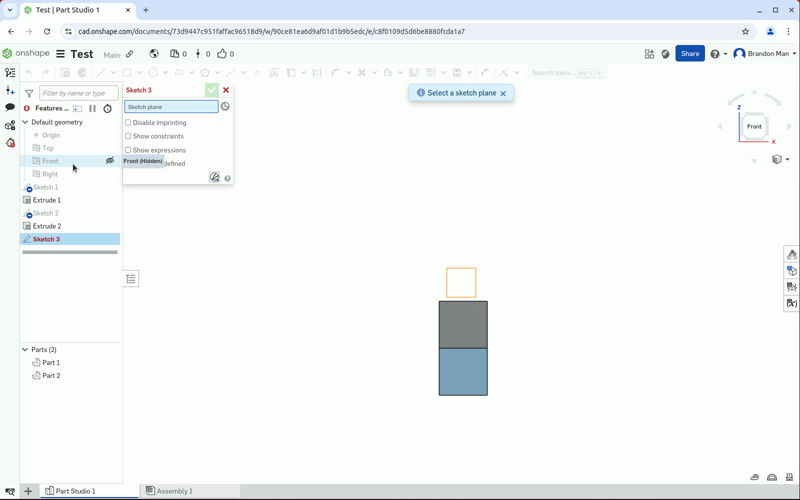
click(73, 163)
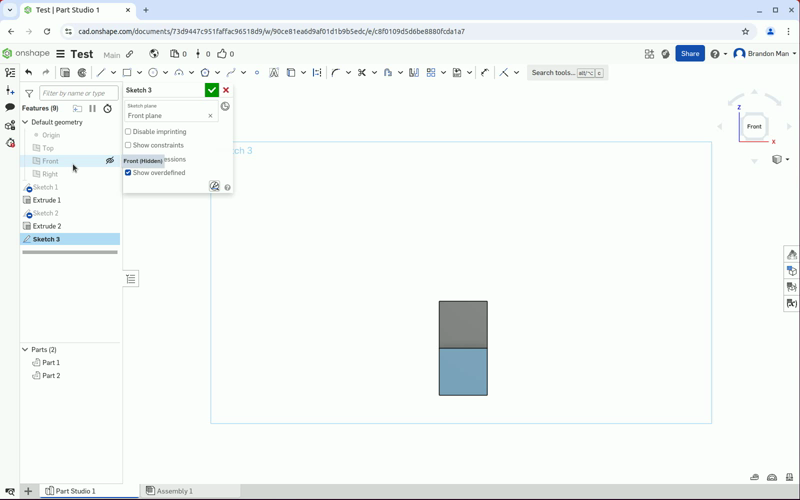
mouse_move(73, 352)
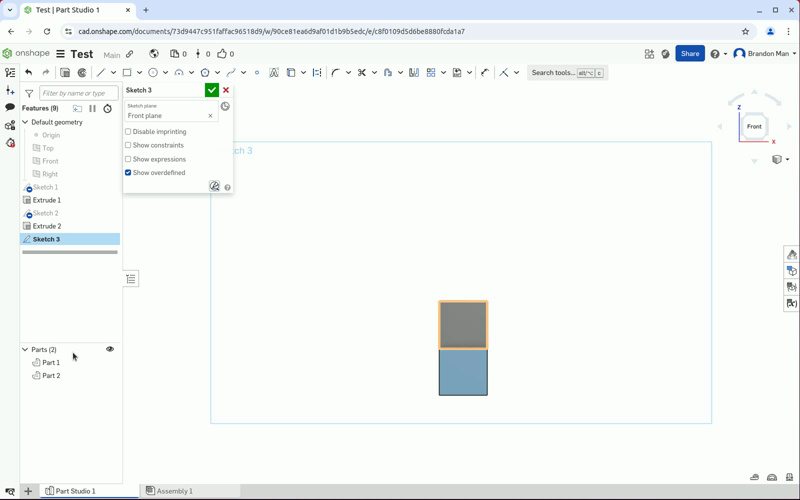
key(y)
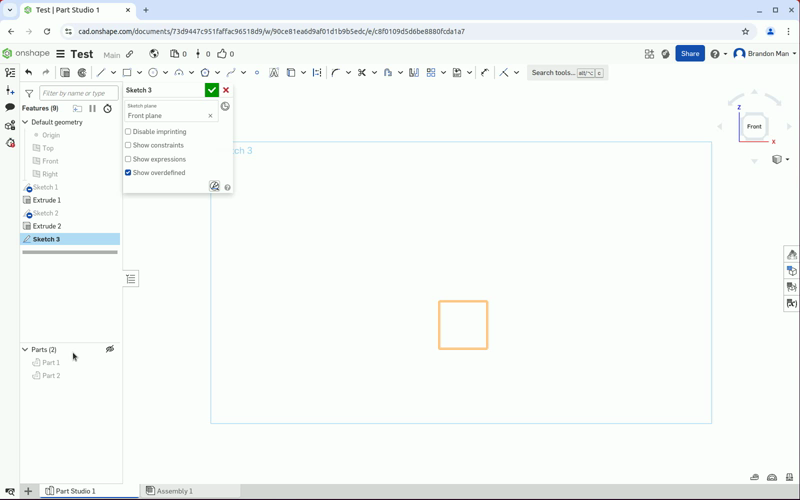
key(l)
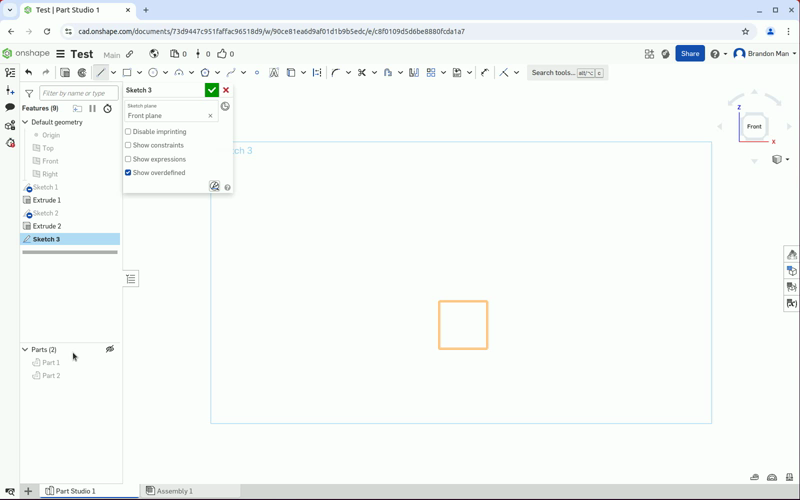
key_down(shift)
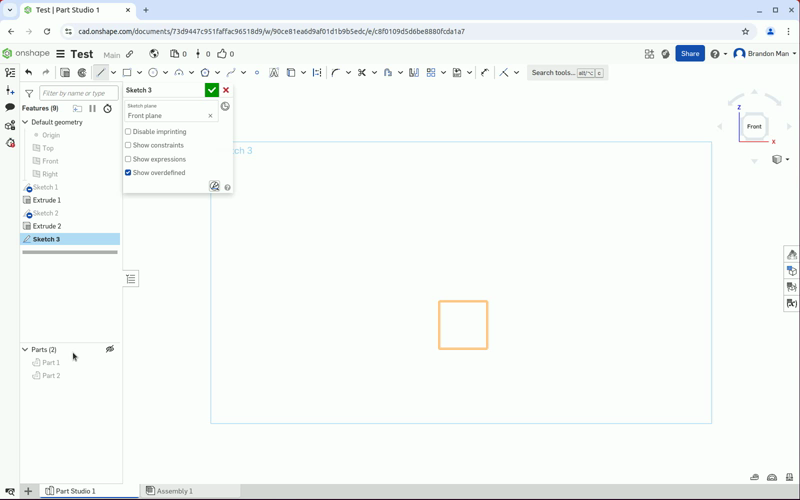
mouse_move(439, 395)
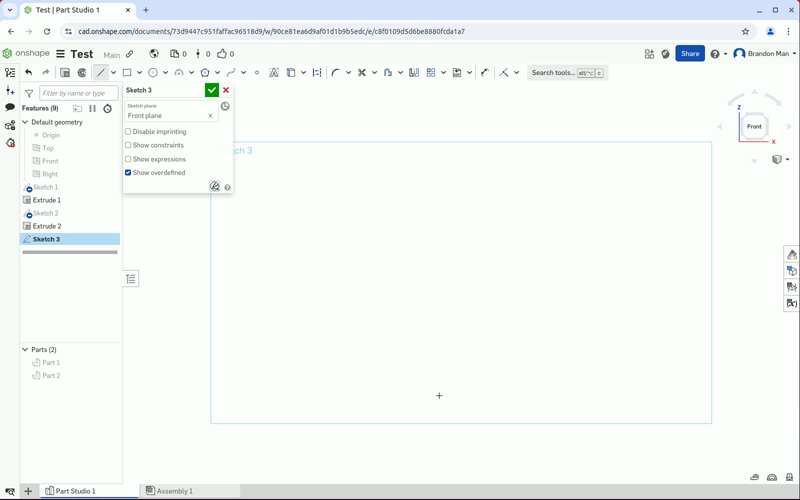
click(439, 395)
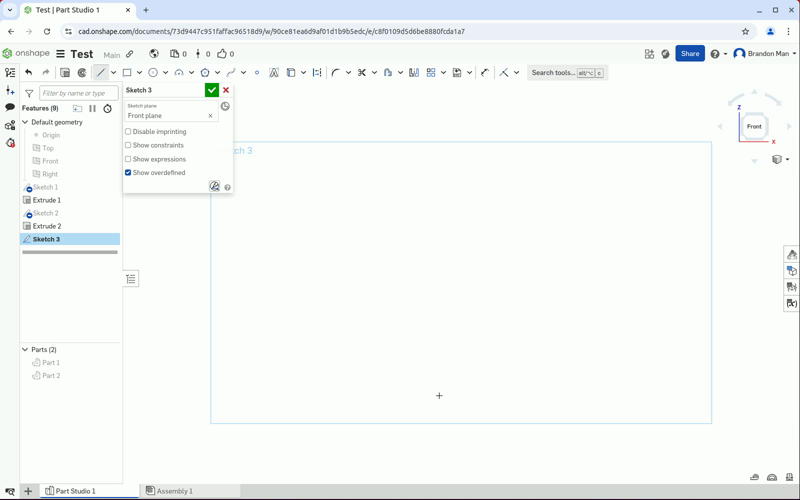
key_up(shift)
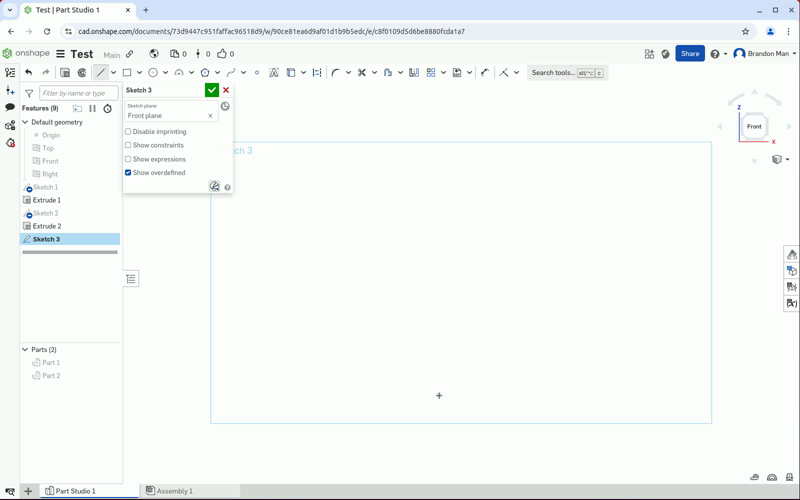
key_down(shift)
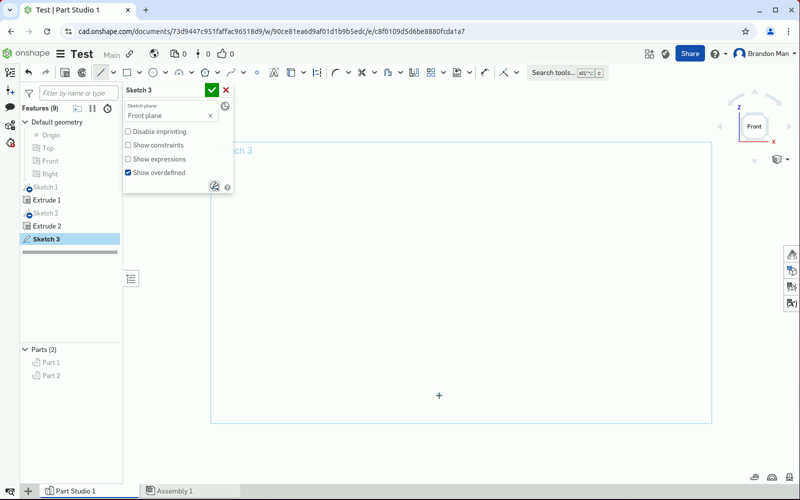
mouse_move(469, 395)
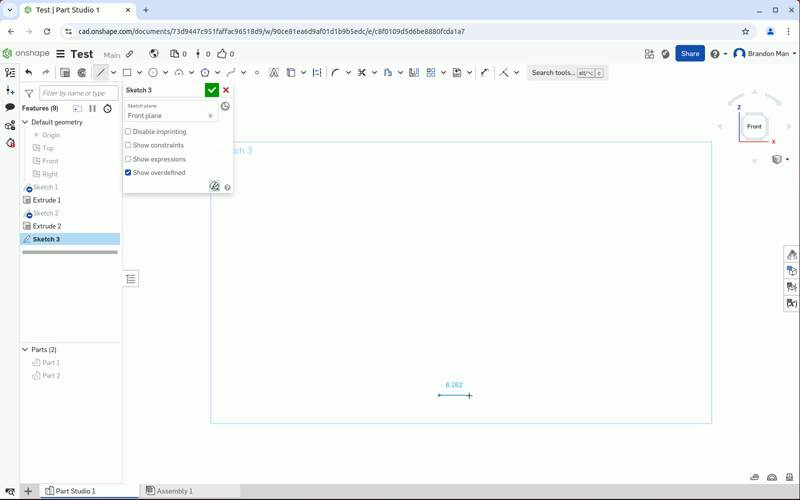
mouse_move(487, 395)
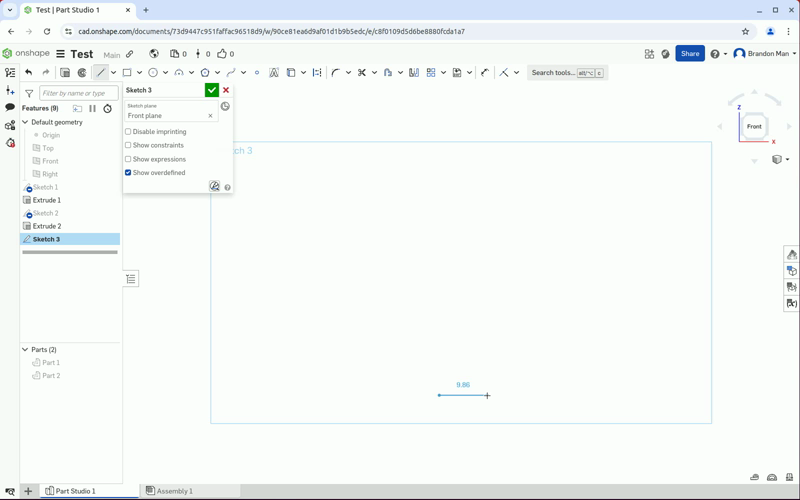
click(487, 395)
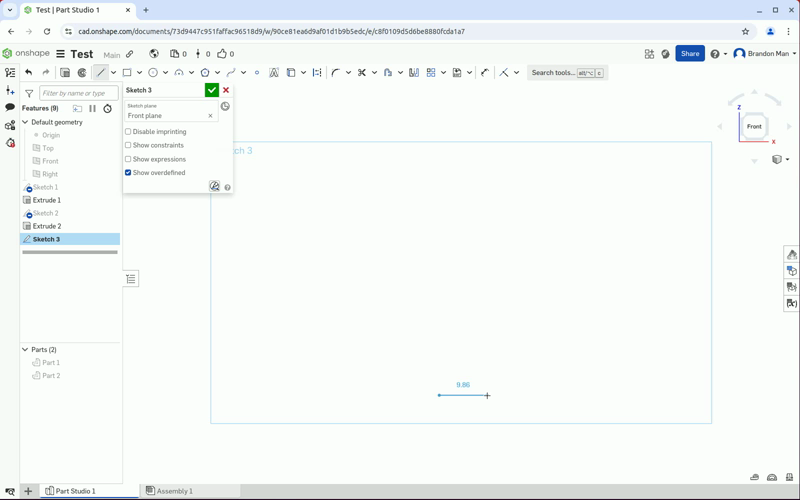
key_up(shift)
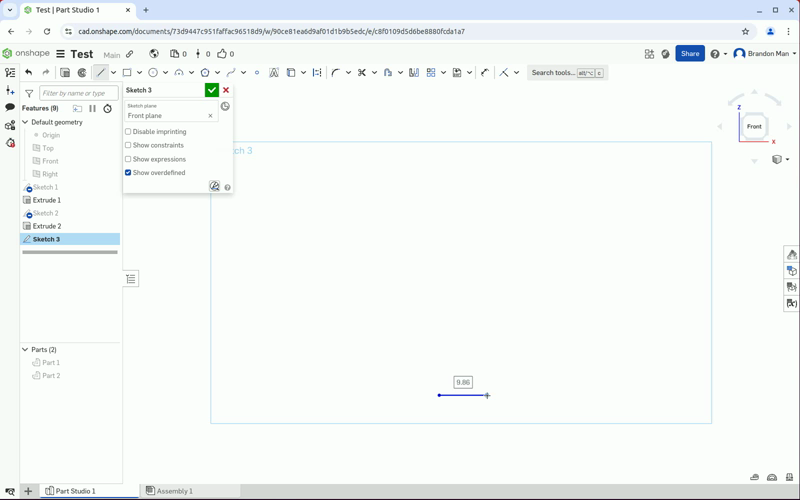
key_down(shift)
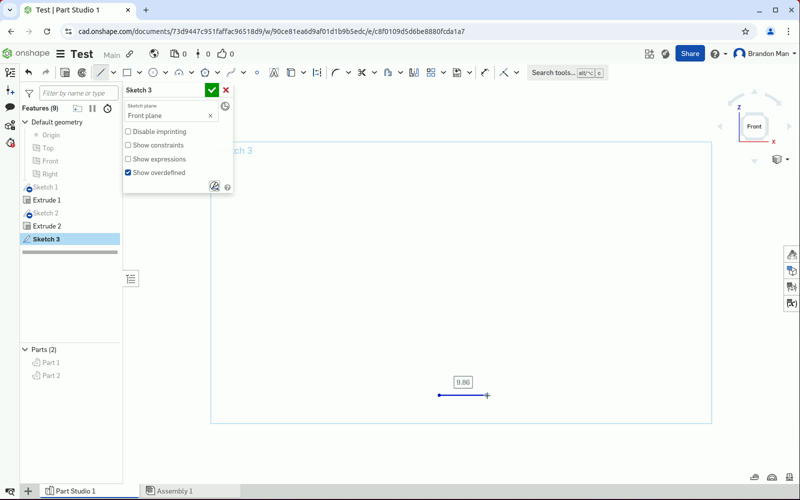
mouse_move(517, 395)
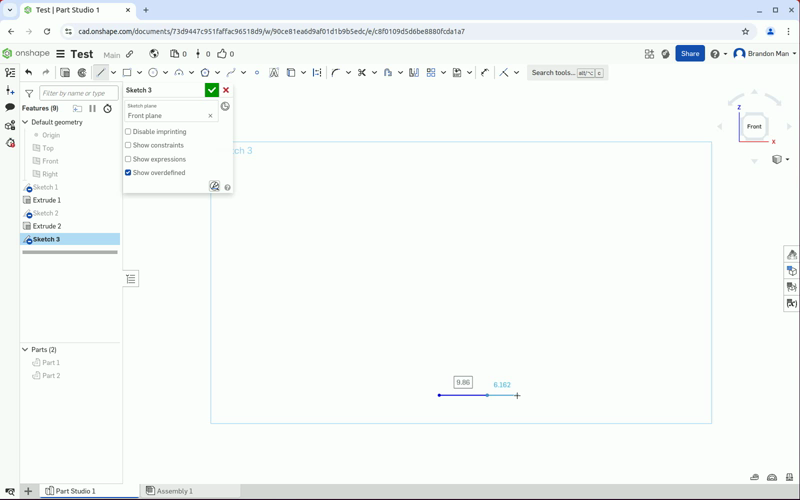
mouse_move(487, 348)
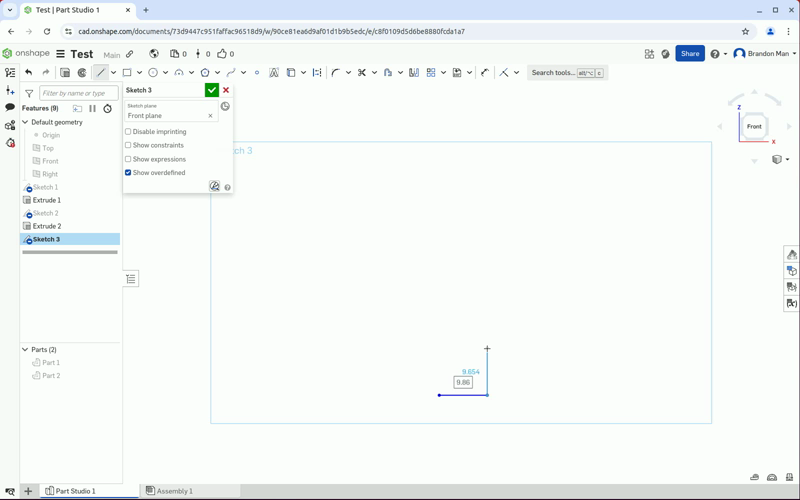
click(487, 348)
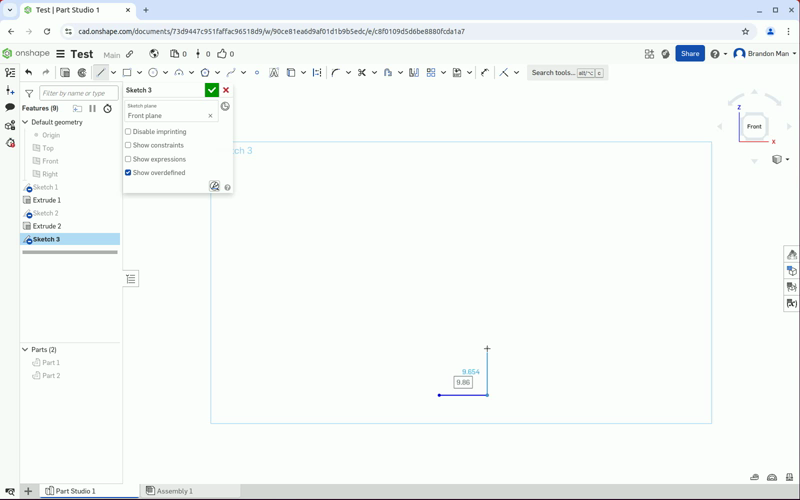
key_up(shift)
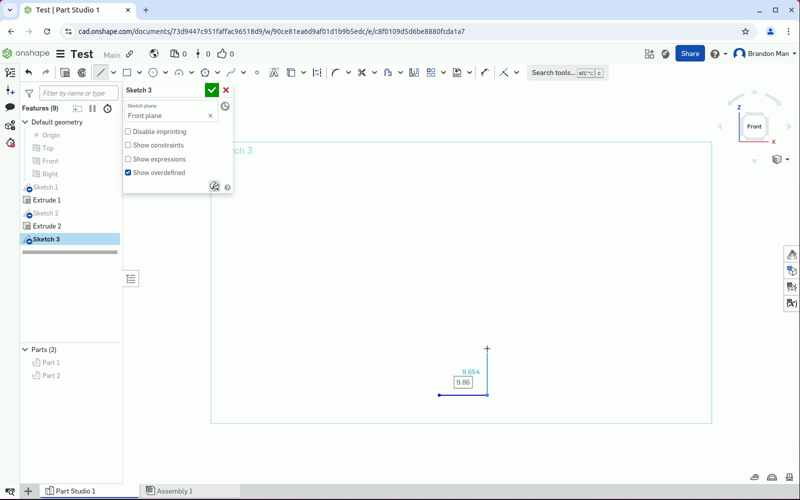
key_down(shift)
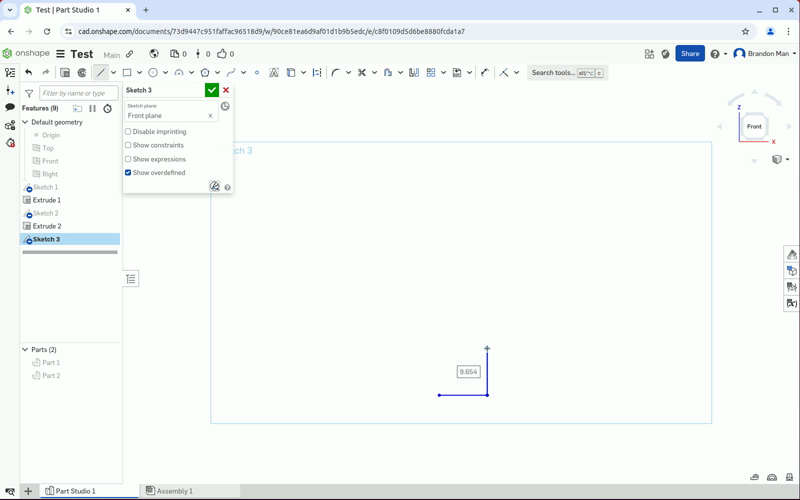
mouse_move(517, 348)
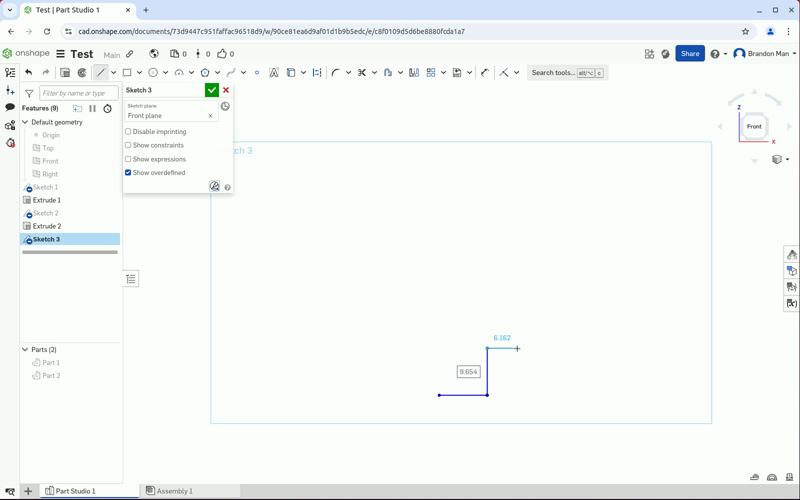
mouse_move(439, 348)
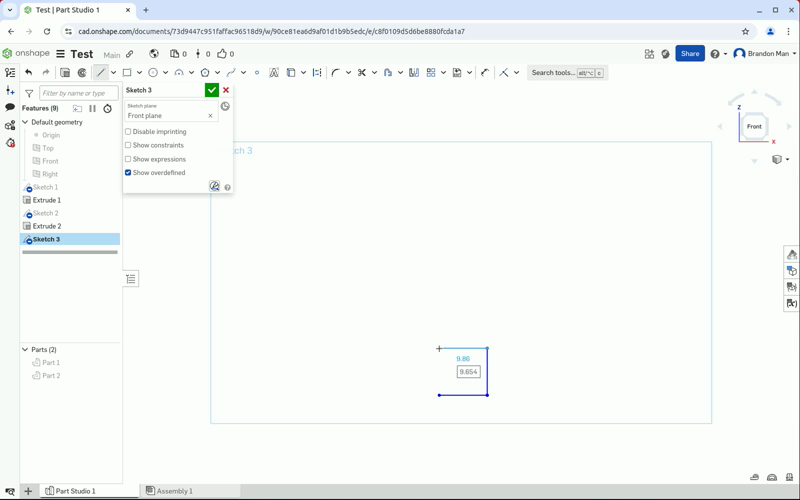
click(439, 348)
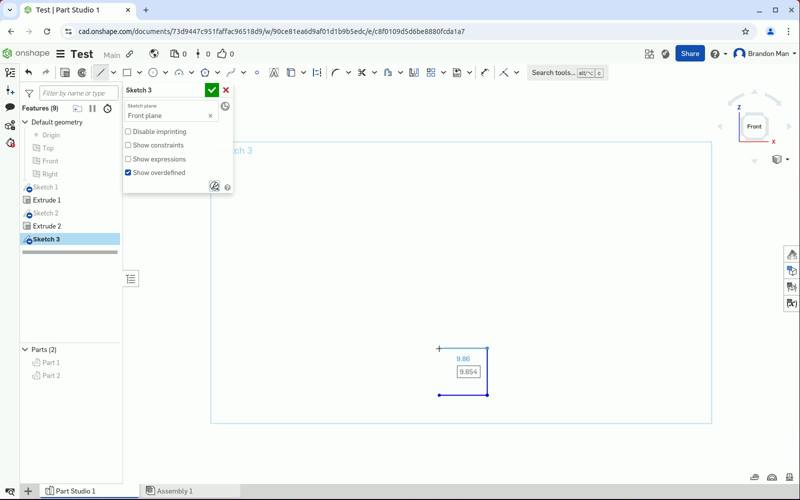
key_up(shift)
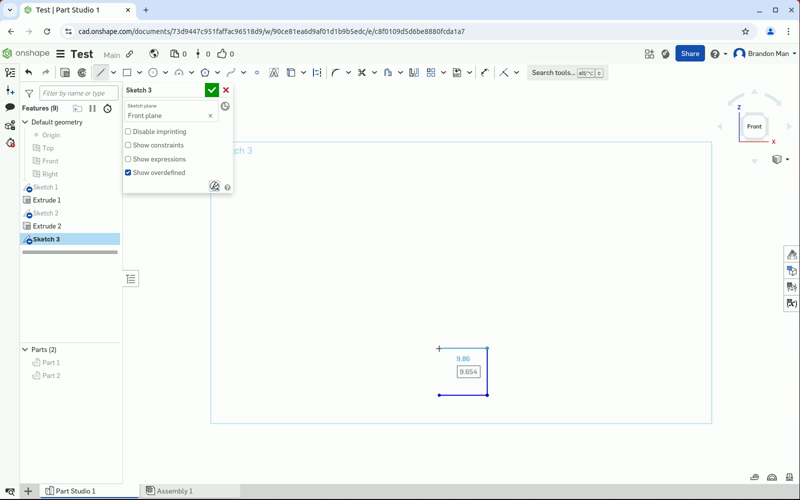
mouse_move(469, 348)
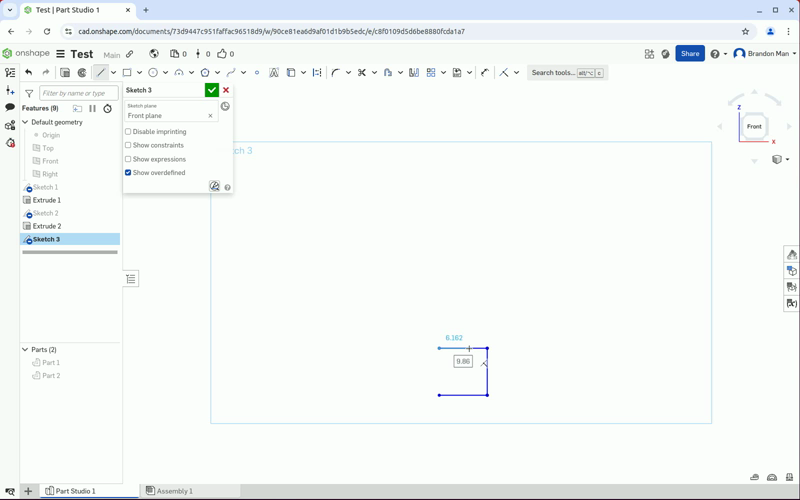
key_down(shift)
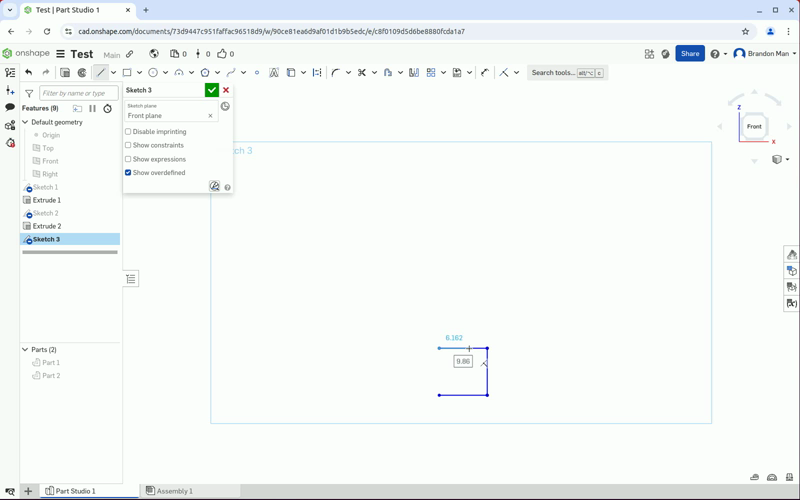
mouse_move(439, 395)
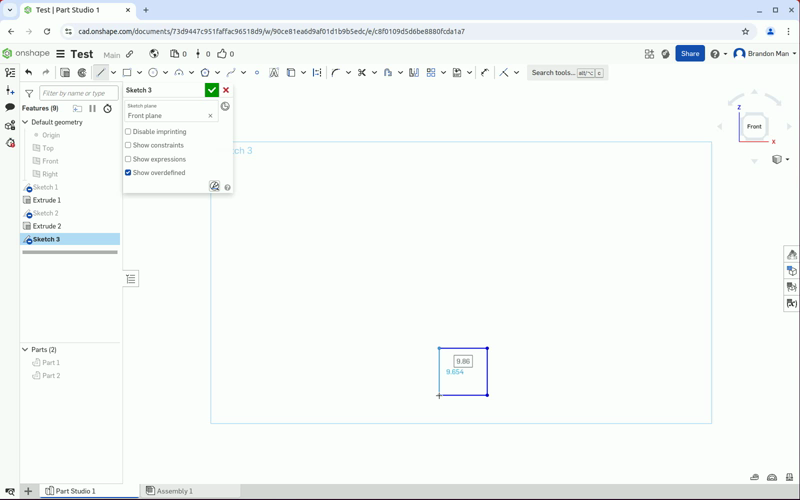
key_up(shift)
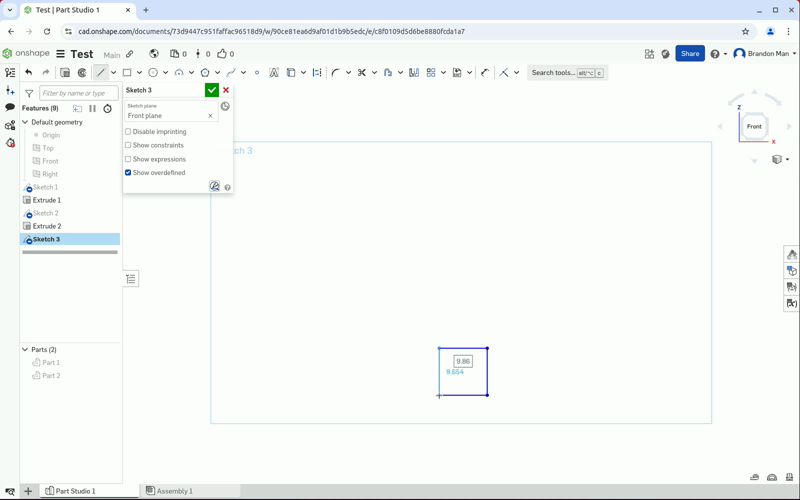
click(439, 395)
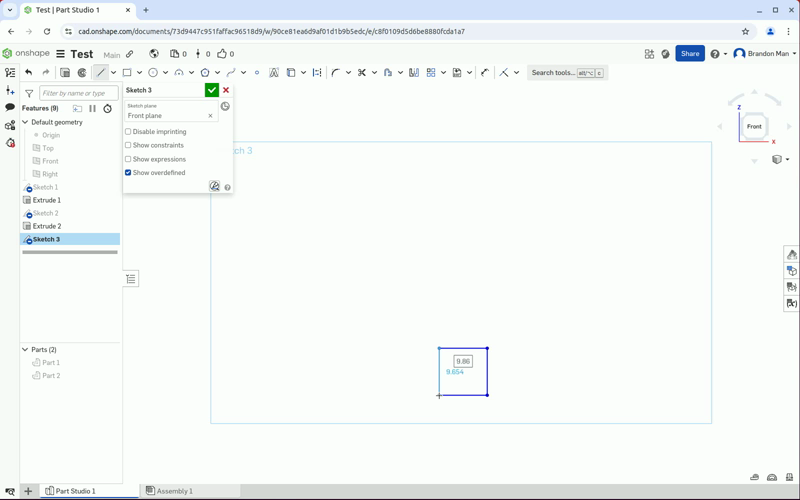
key(esc)
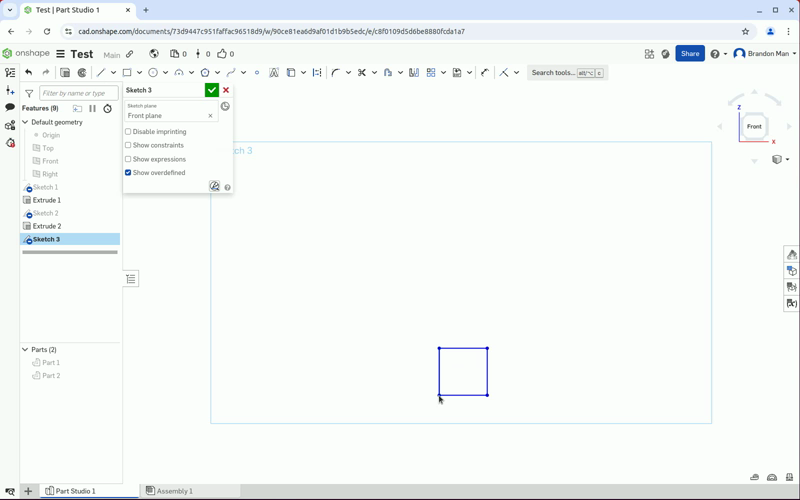
mouse_move(480, 375)
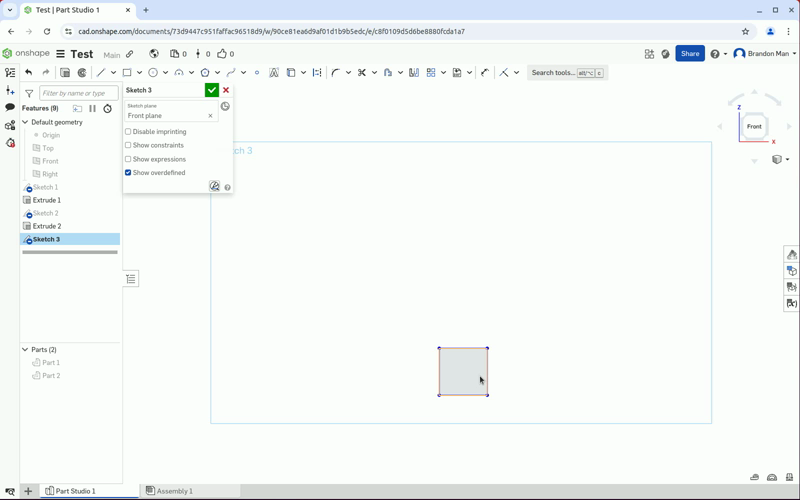
click(480, 375)
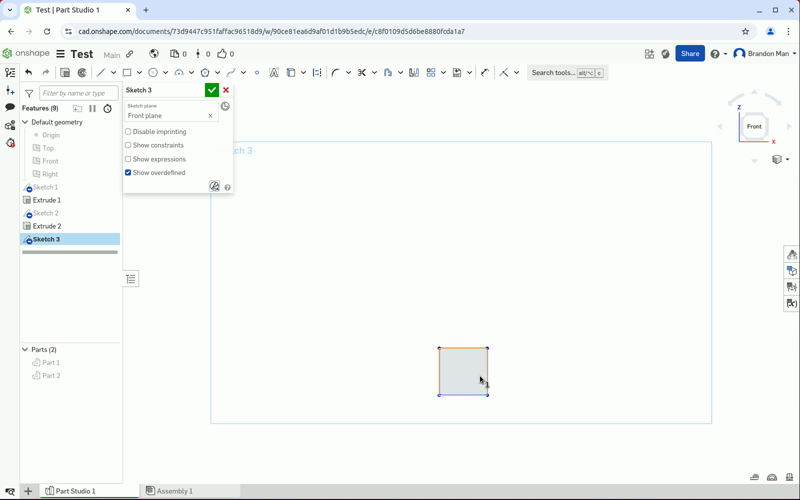
mouse_move(73, 352)
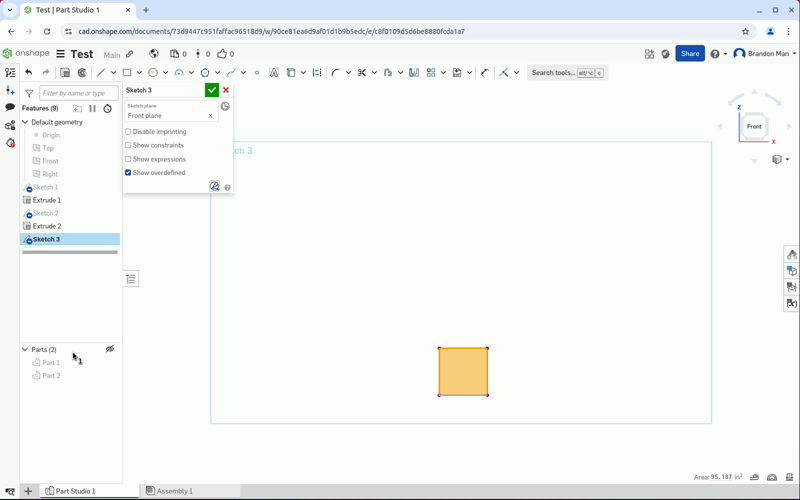
key(shift+y)
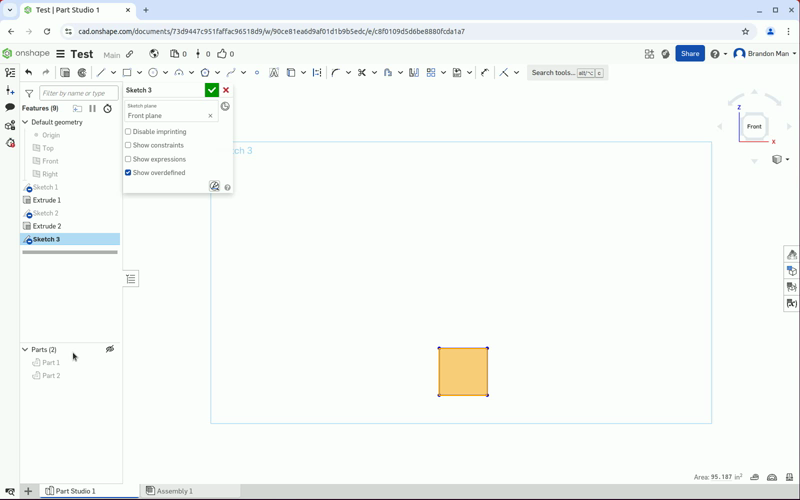
key(shift+e)
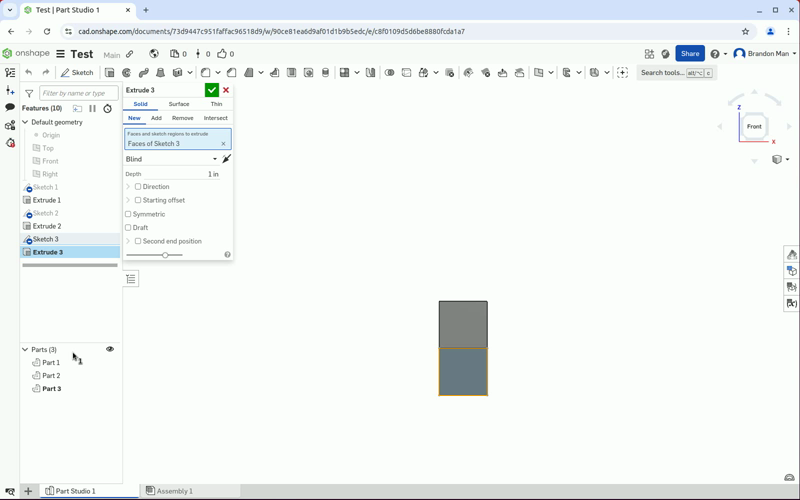
mouse_move(143, 106)
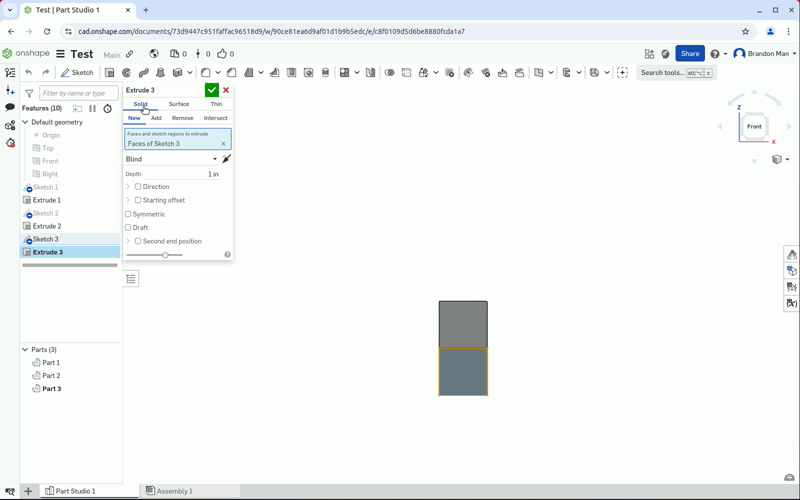
click(143, 106)
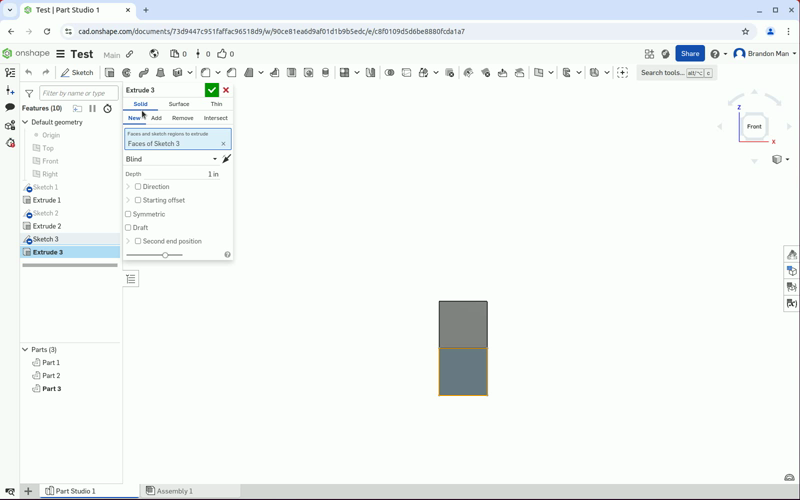
mouse_move(137, 120)
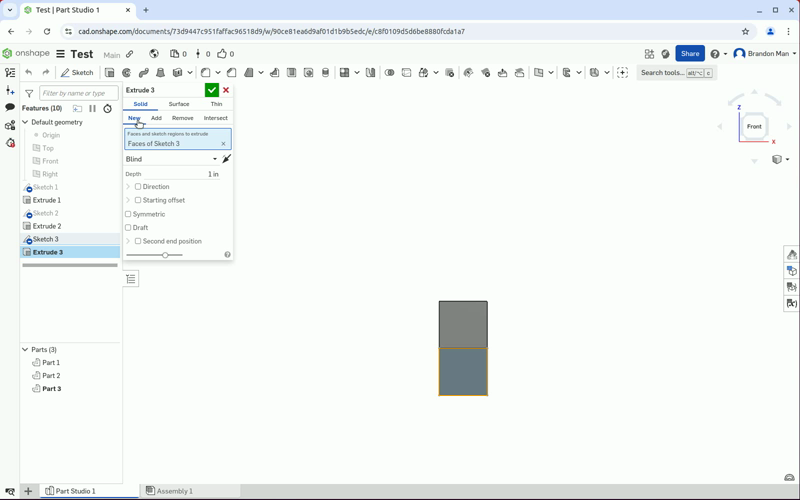
click(137, 120)
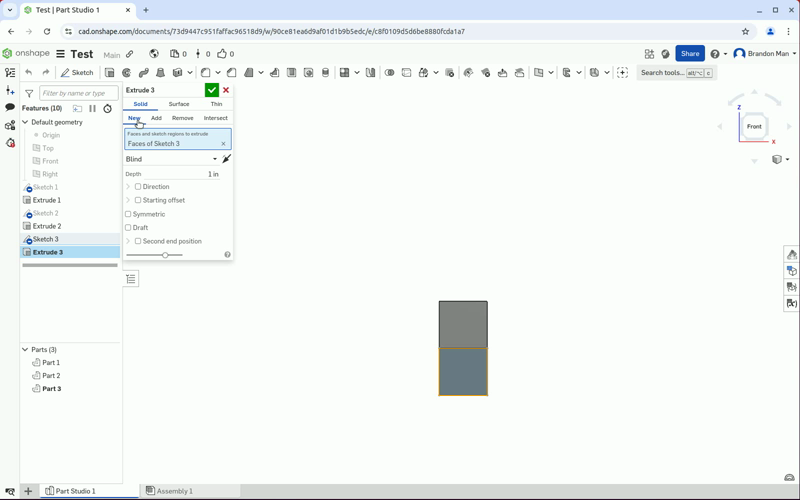
key(tab, 4)
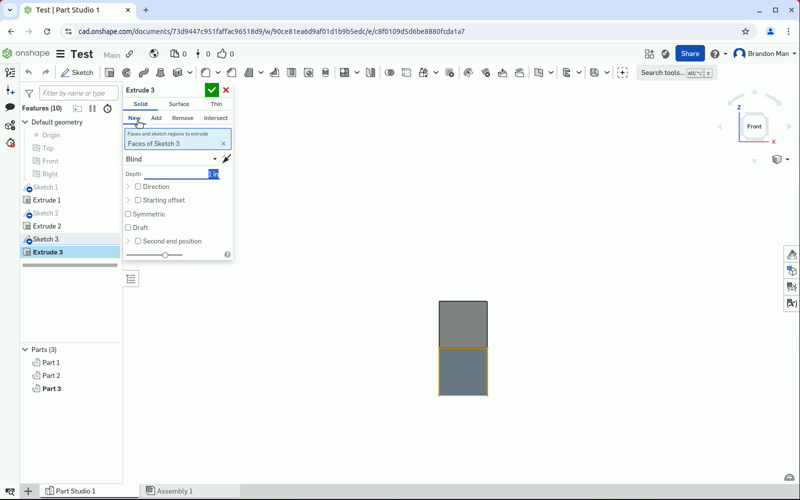
text(-4.814)
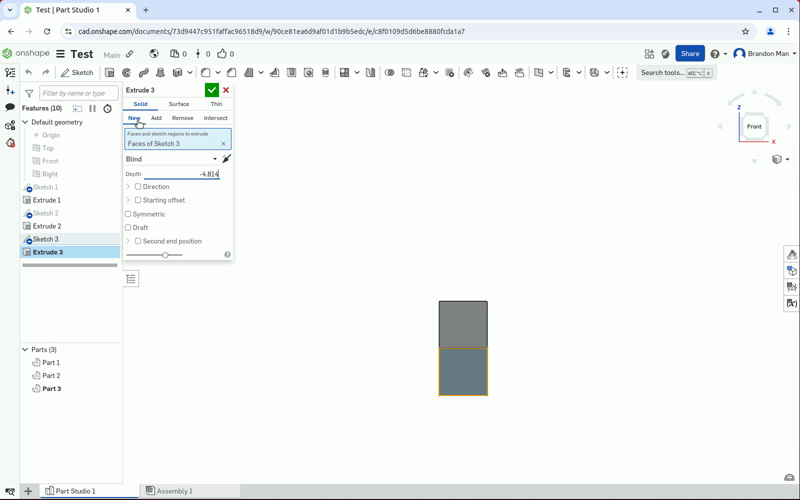
key(enter)
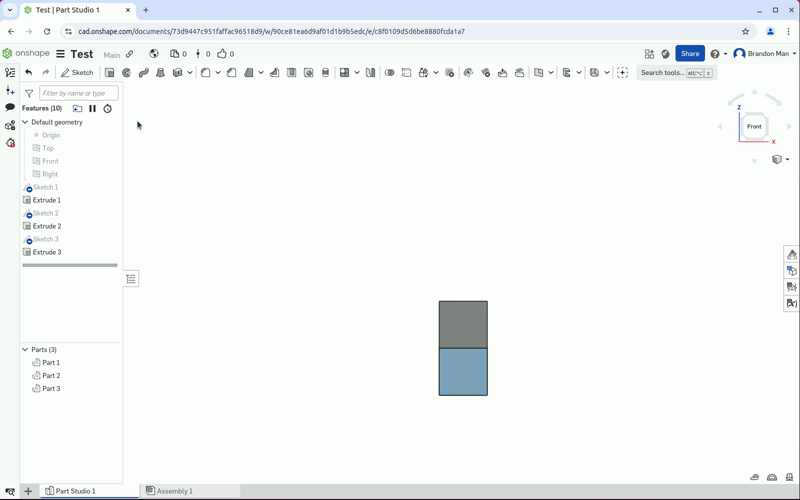
key(shift+h)
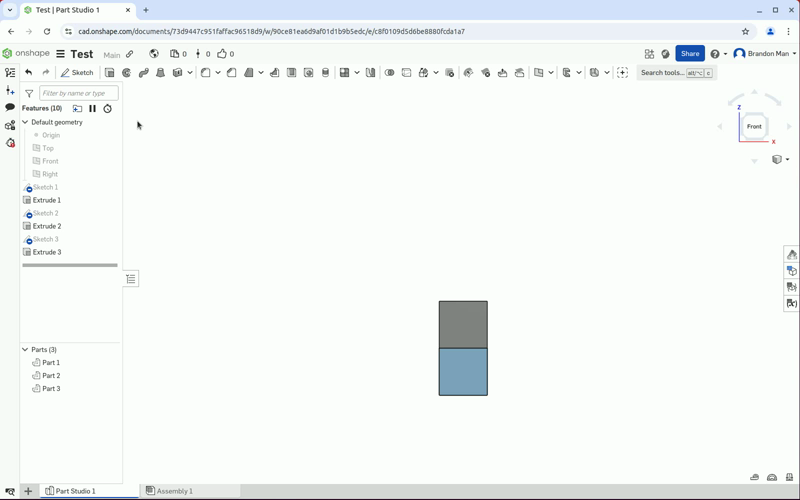
key(shift+h)
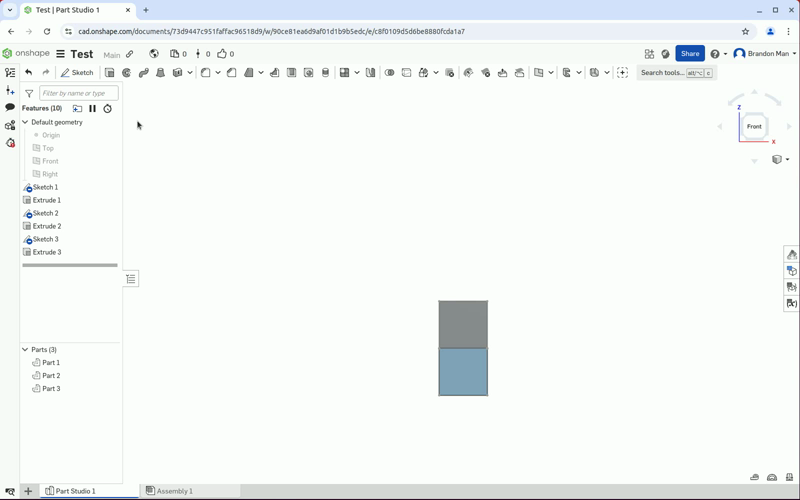
key(shift+7)
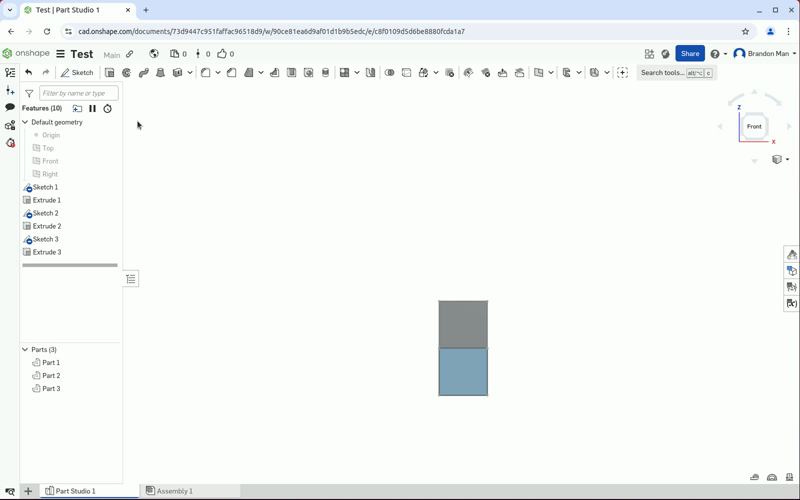
key(left, 2)
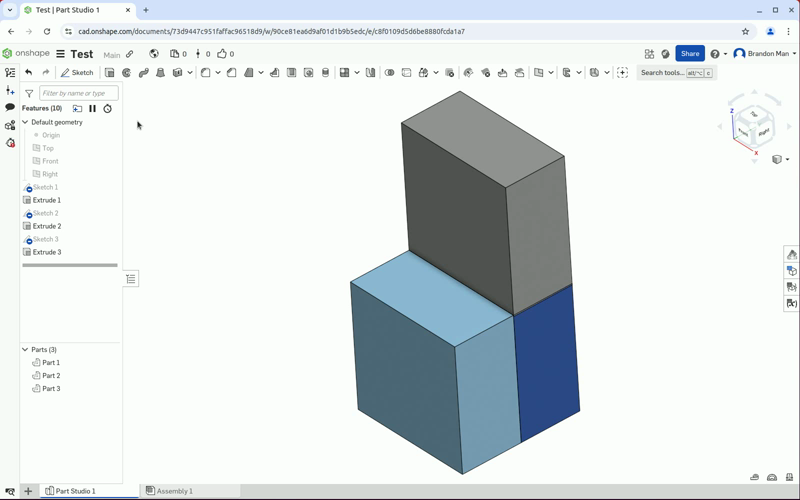
key(down, 2)
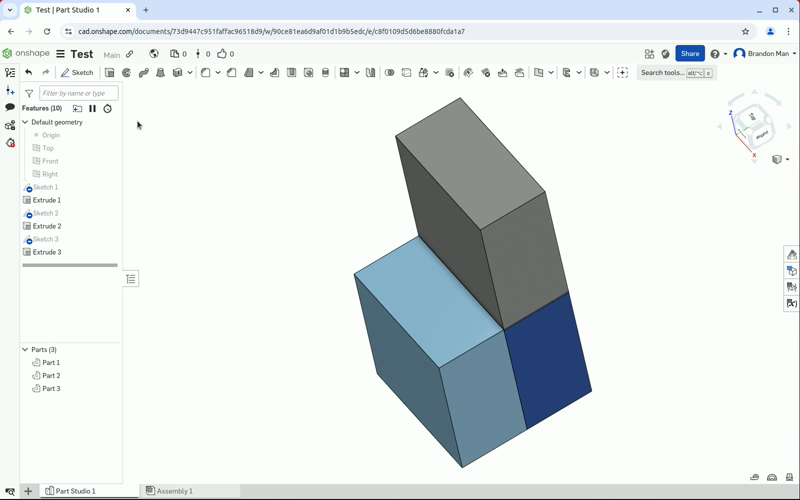
key(up, 2)
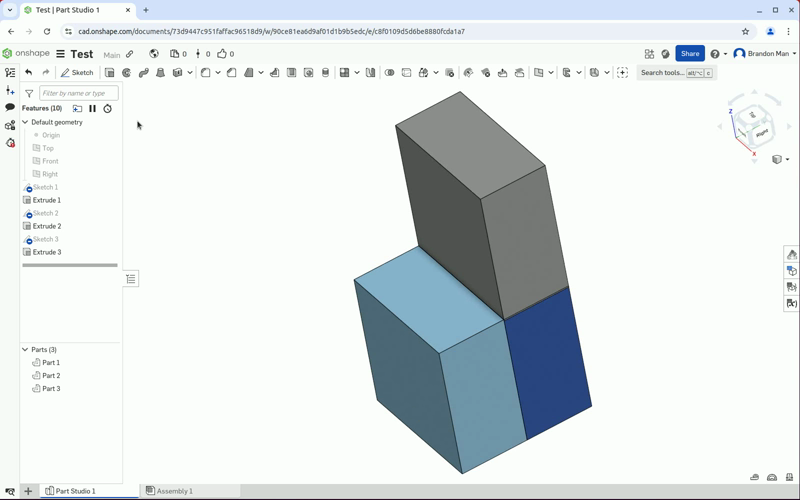
key(right, 2)
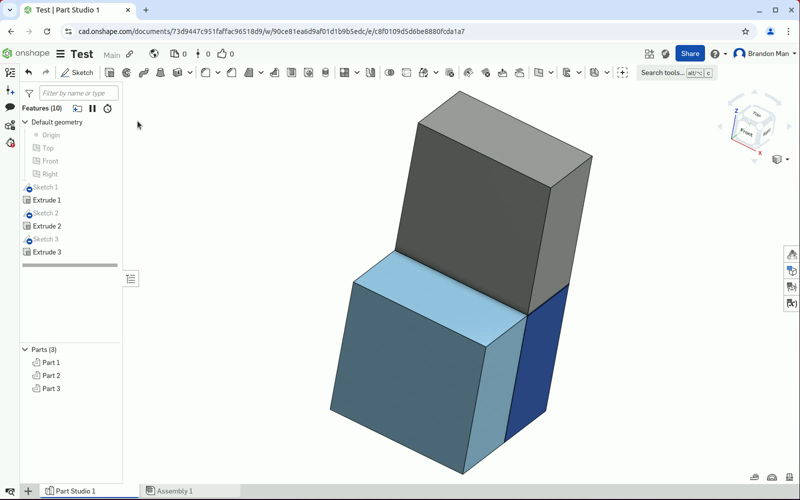
mouse_move(73, 189)
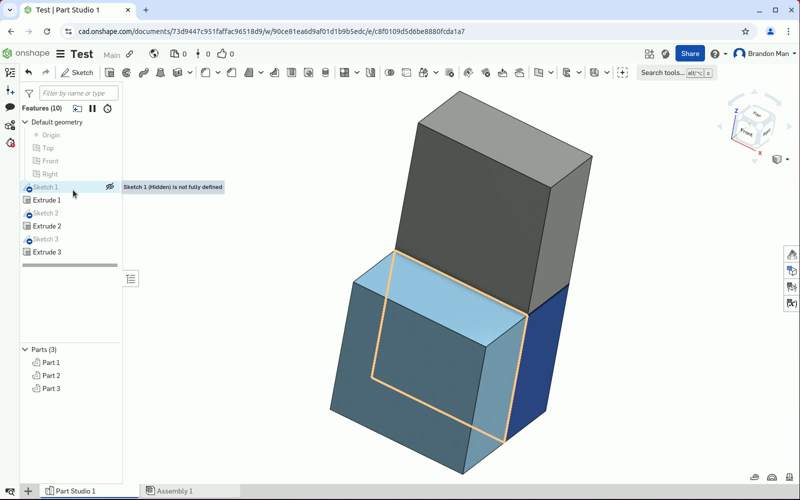
click(73, 189)